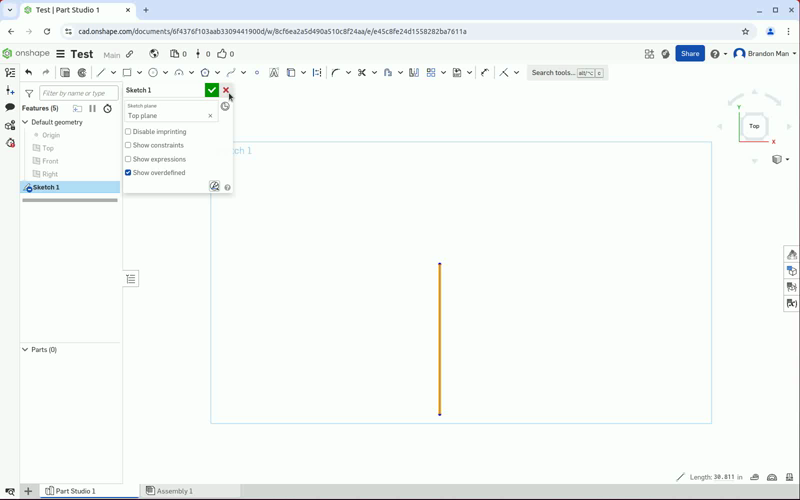
key(shift+h)
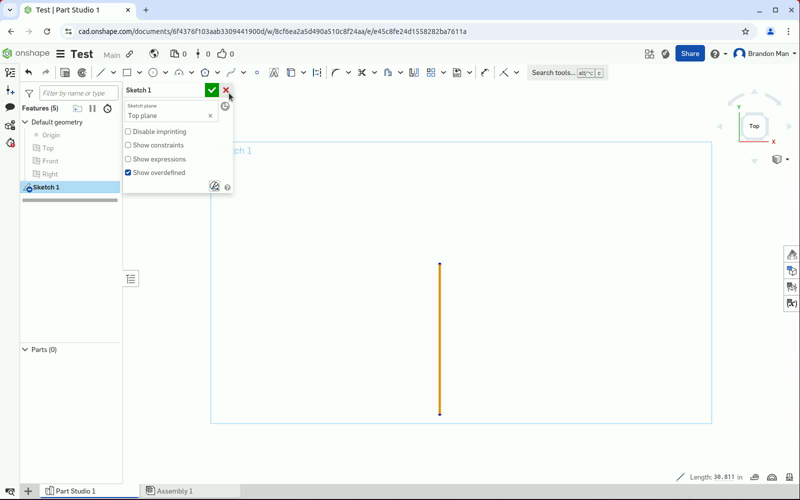
key(shift+s)
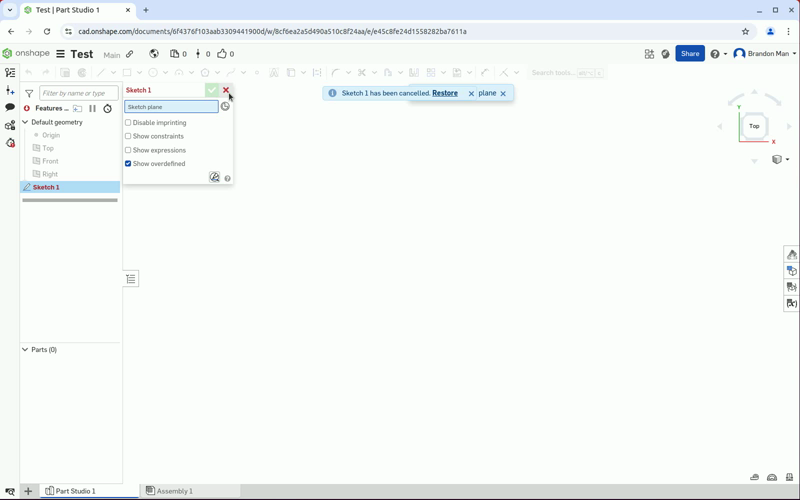
mouse_move(73, 150)
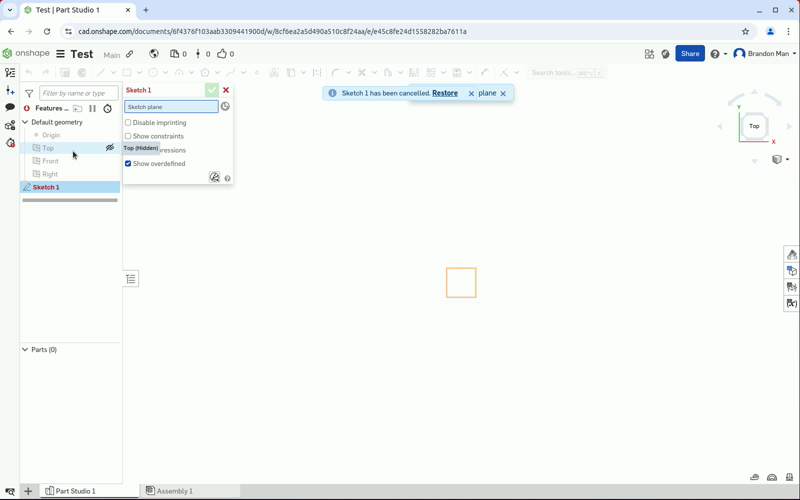
click(73, 150)
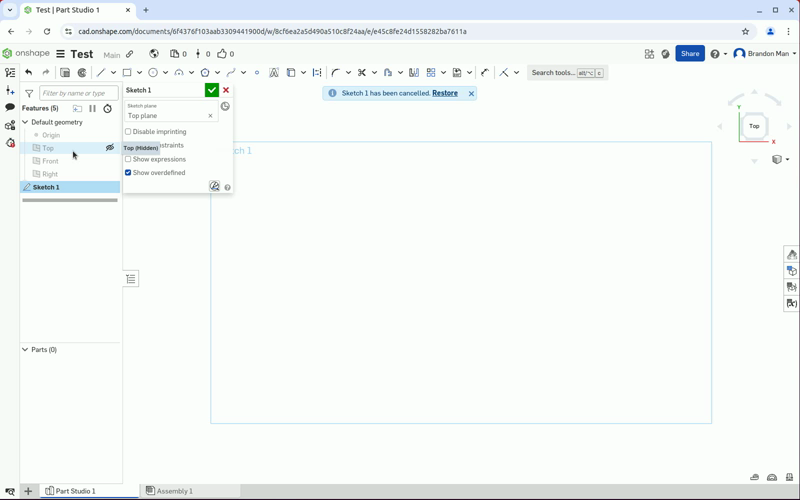
mouse_move(73, 352)
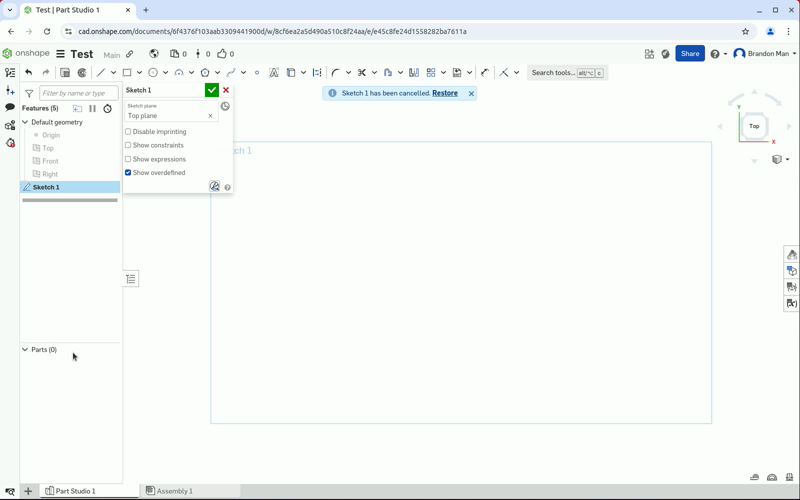
key(y)
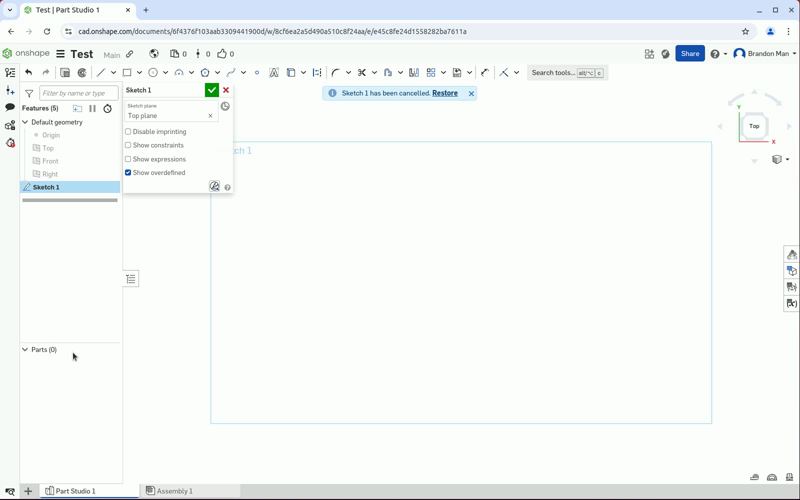
key(l)
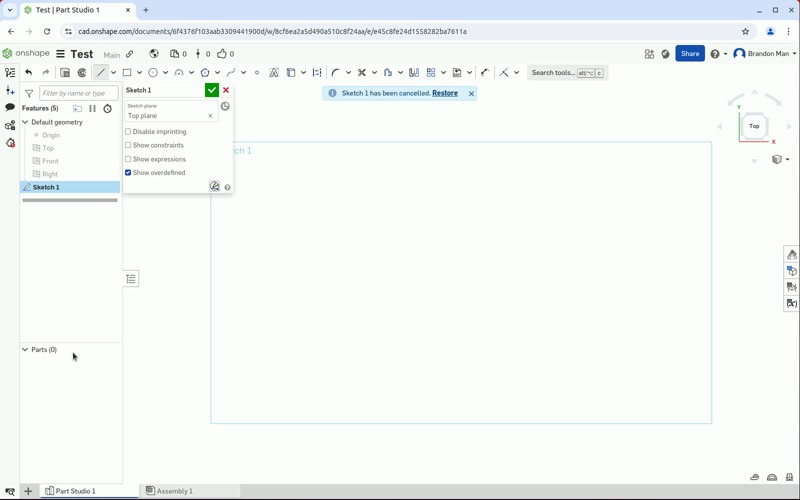
key_down(shift)
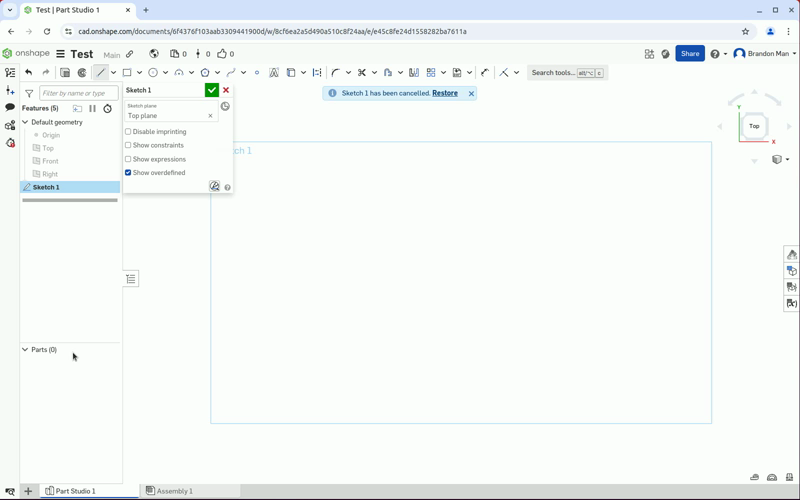
mouse_move(460, 282)
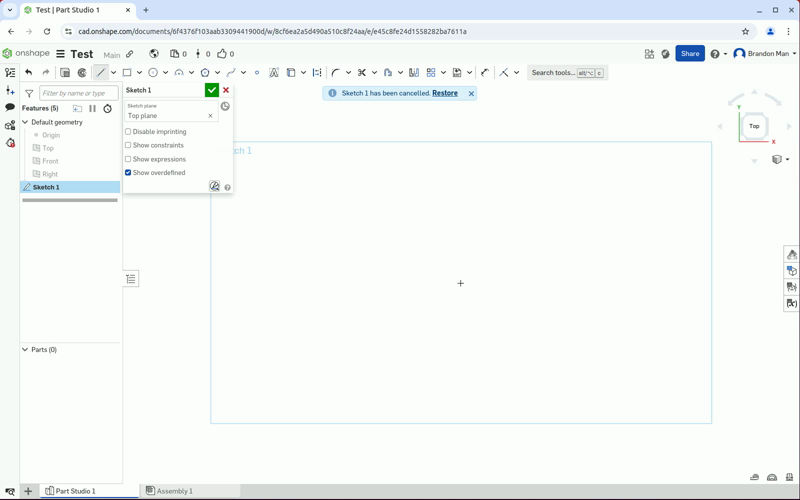
click(460, 282)
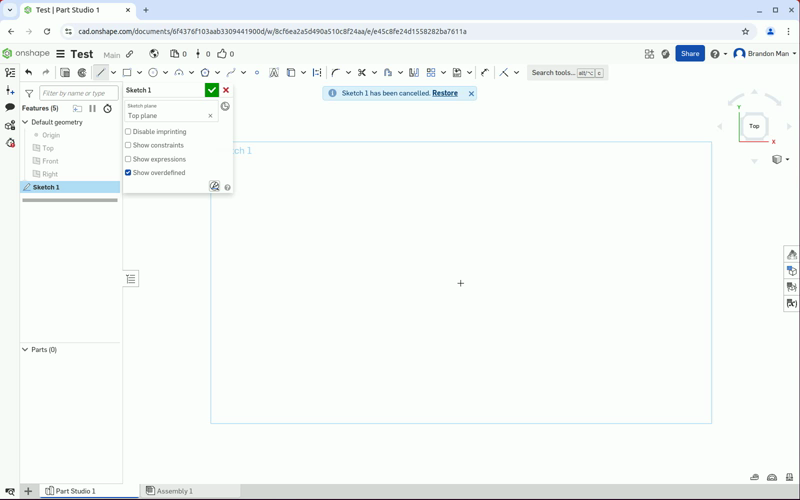
key_up(shift)
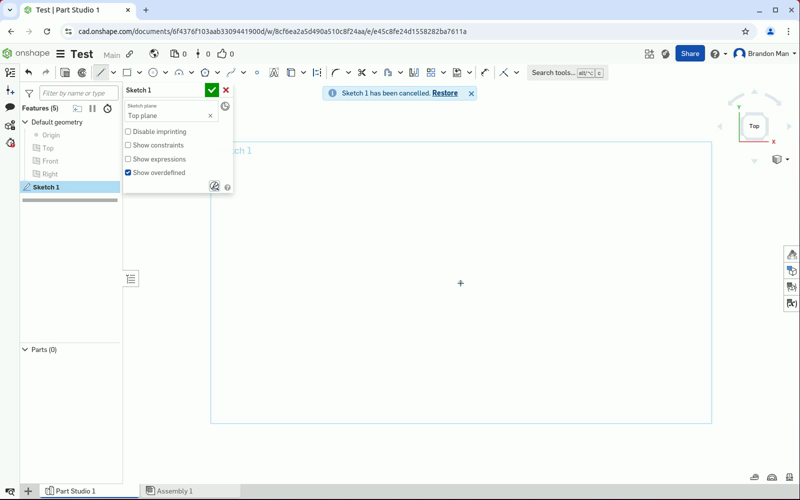
key_down(shift)
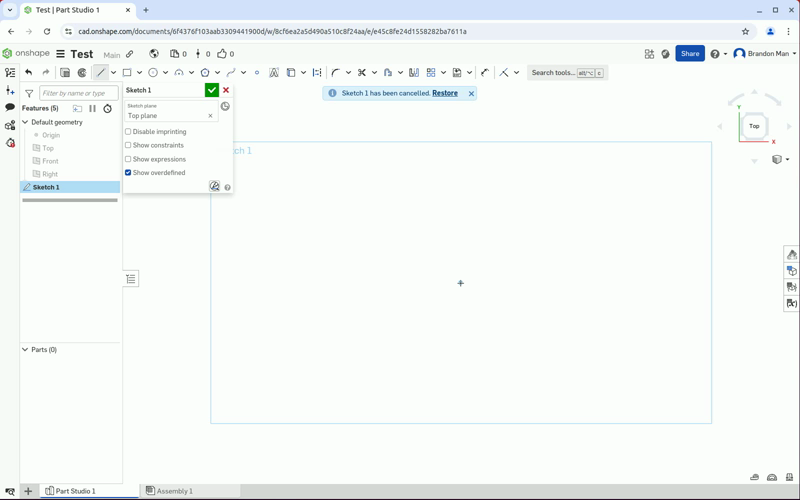
mouse_move(573, 282)
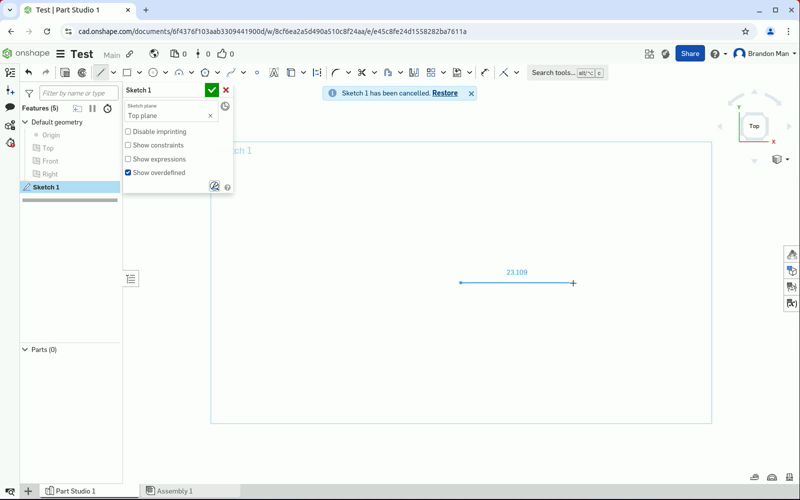
click(573, 282)
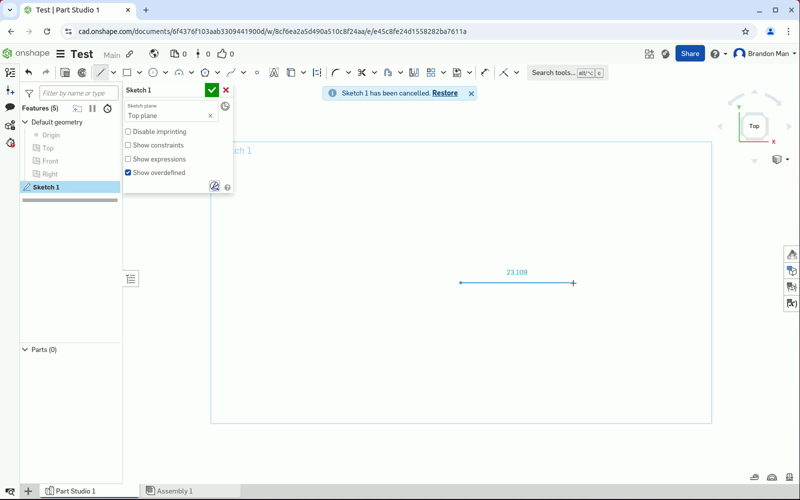
key_up(shift)
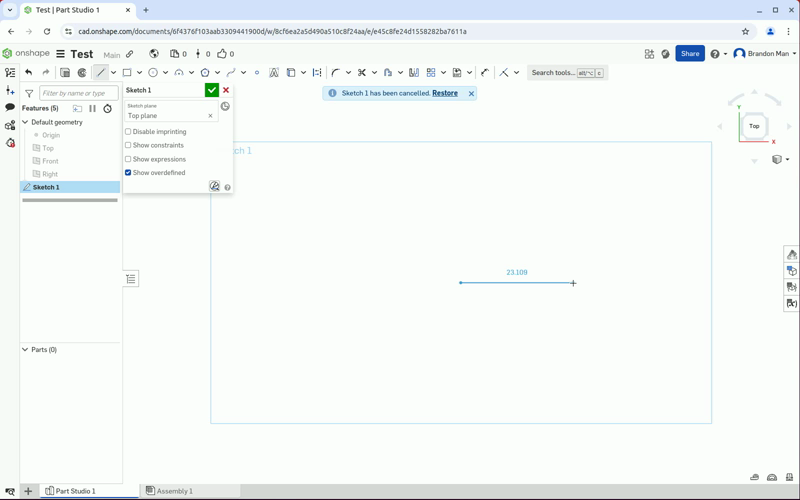
key_down(shift)
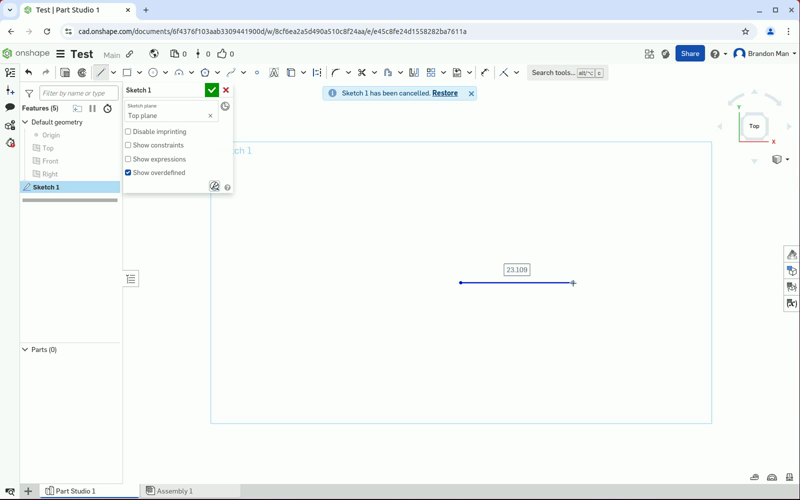
mouse_move(589, 282)
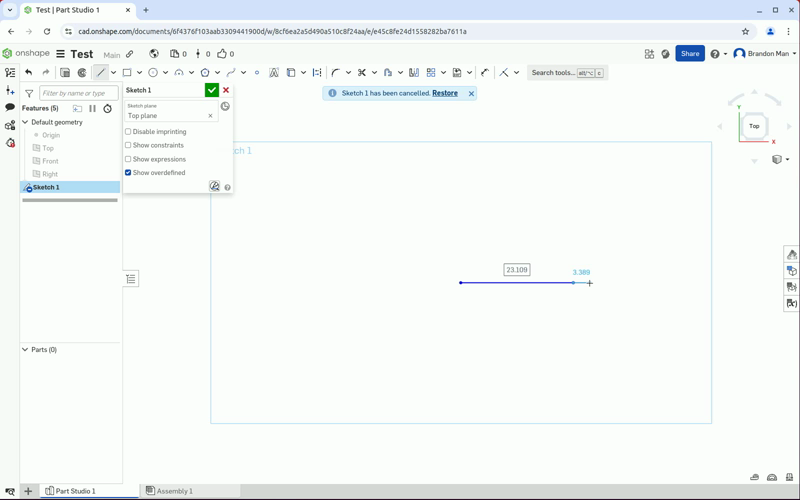
mouse_move(573, 245)
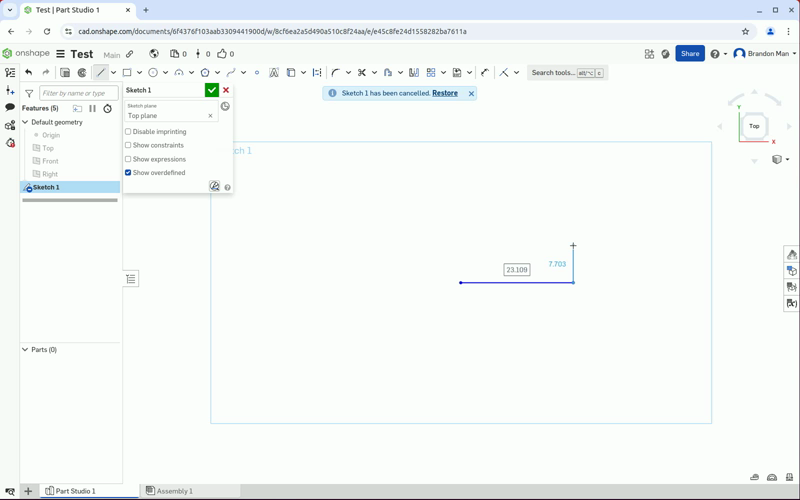
click(573, 245)
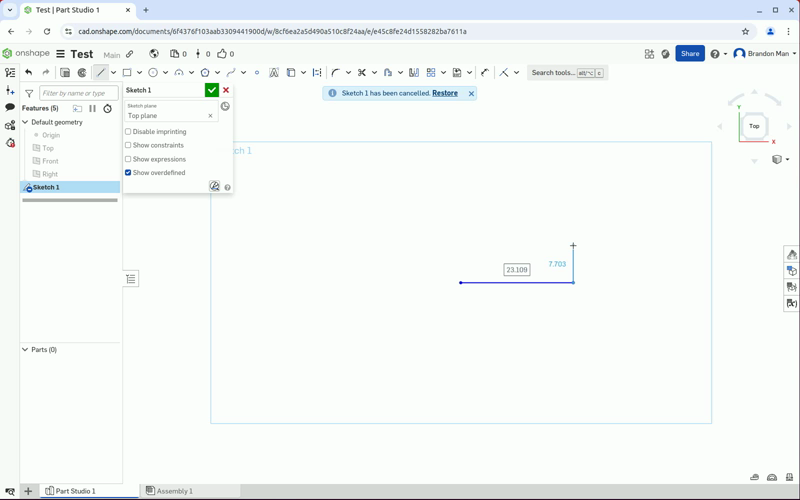
key_up(shift)
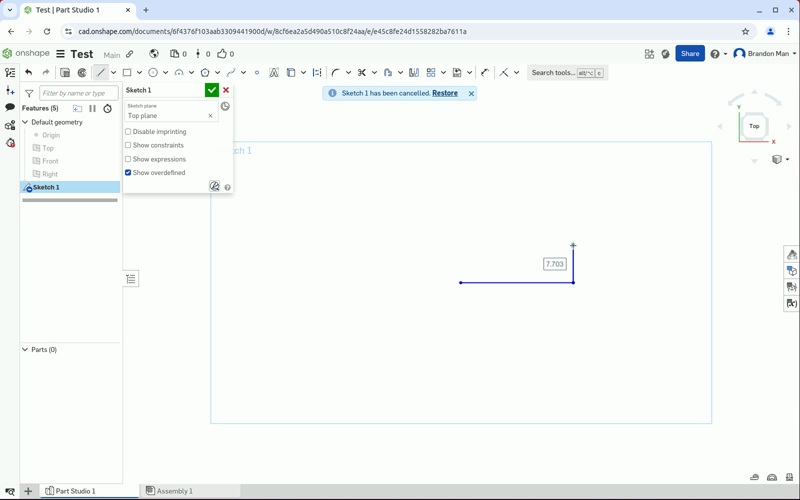
key_down(shift)
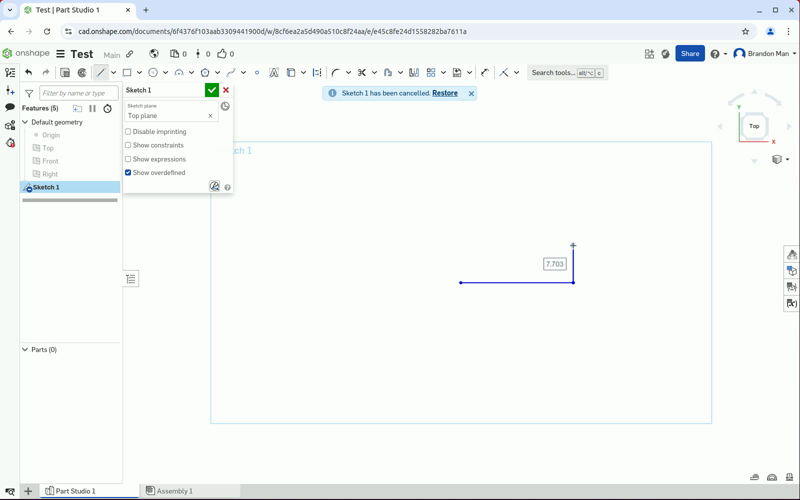
mouse_move(460, 245)
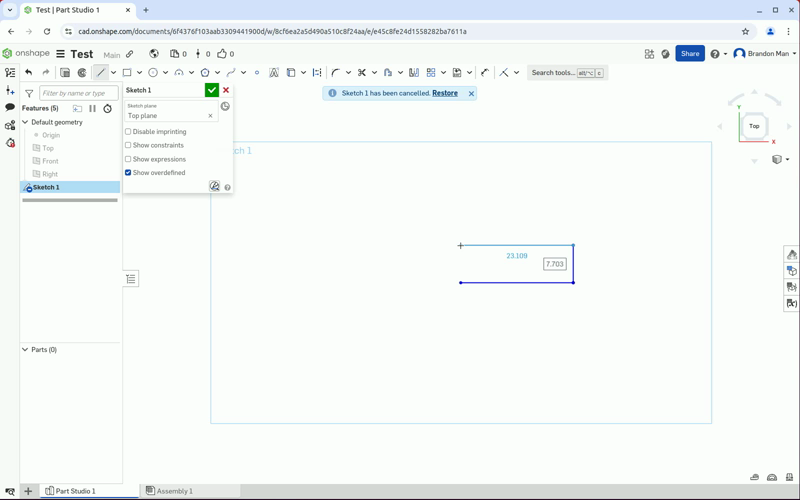
click(460, 245)
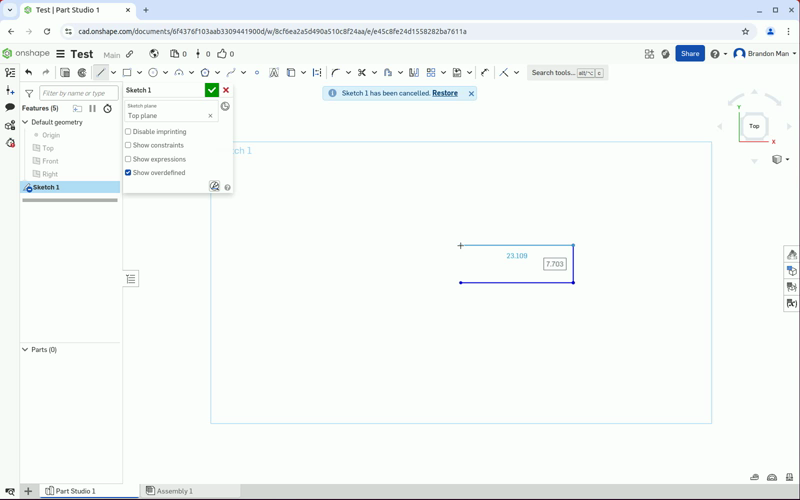
key_up(shift)
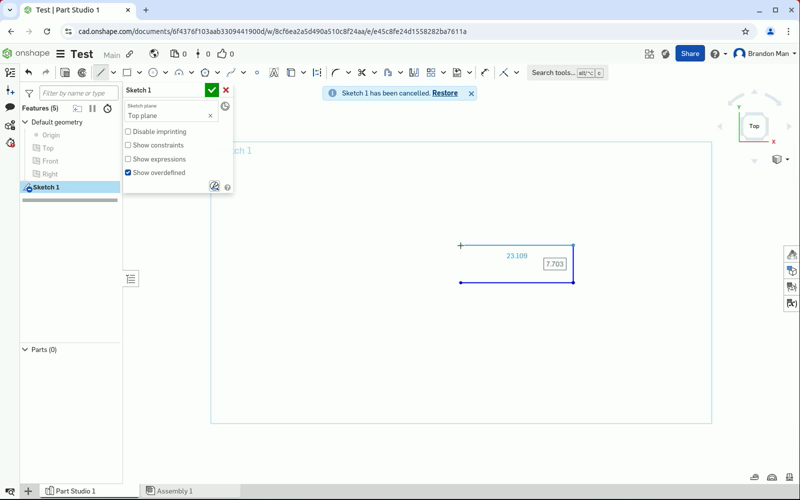
mouse_move(490, 245)
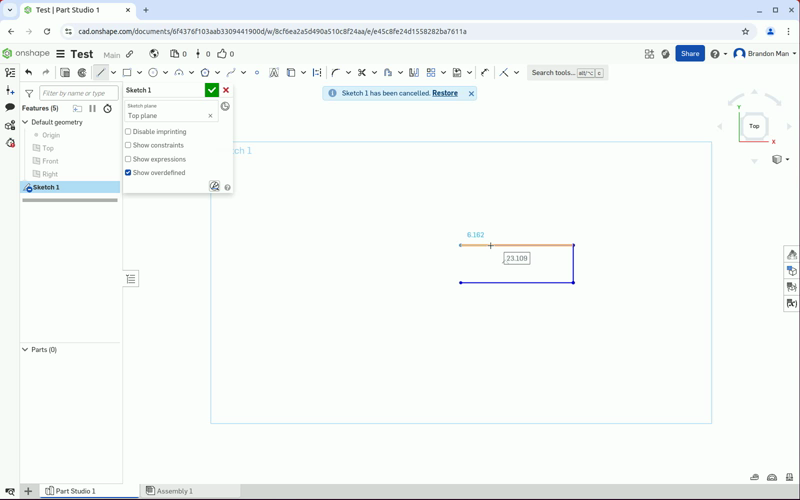
key_down(shift)
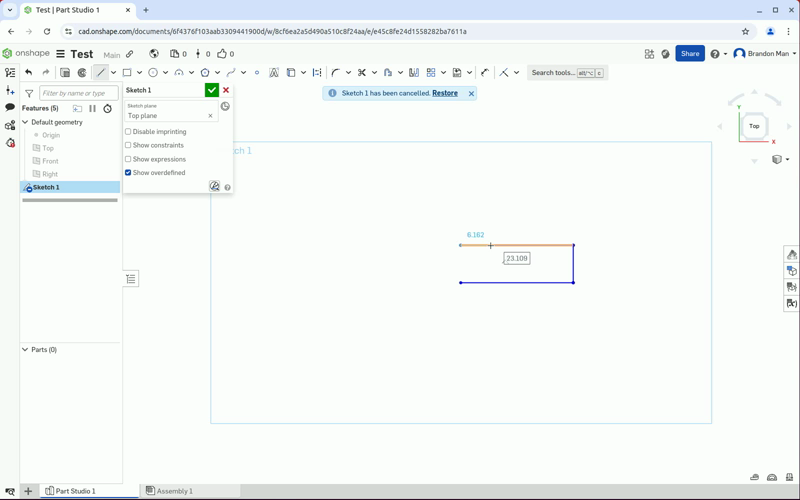
mouse_move(460, 282)
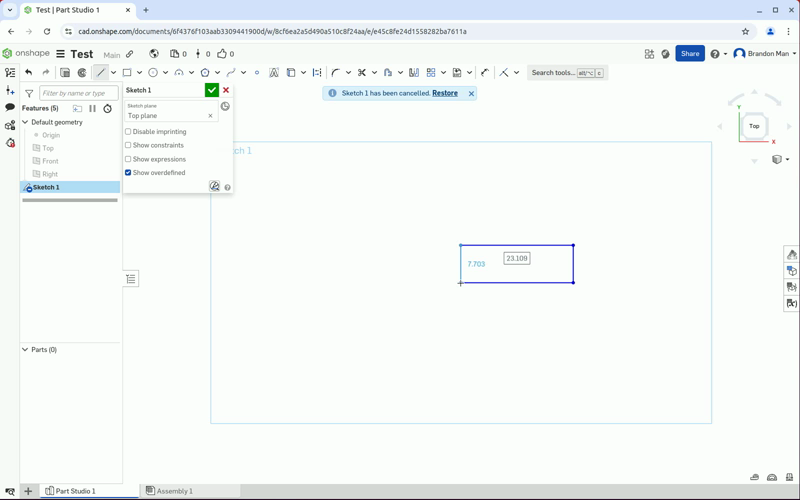
key_up(shift)
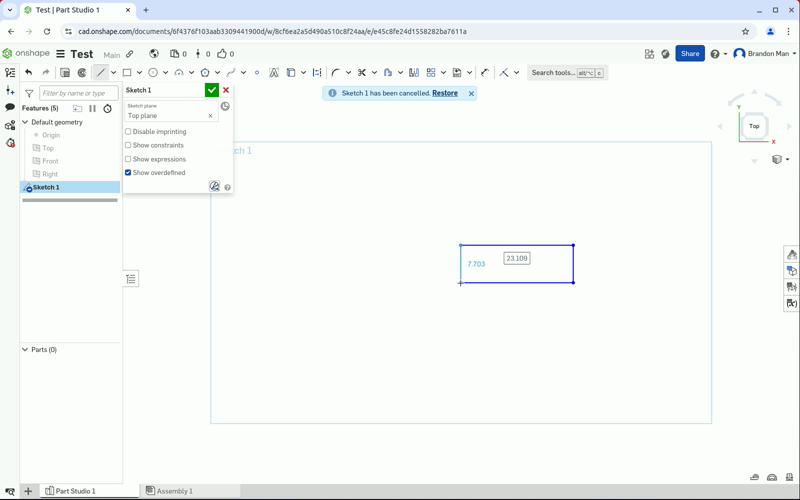
click(460, 282)
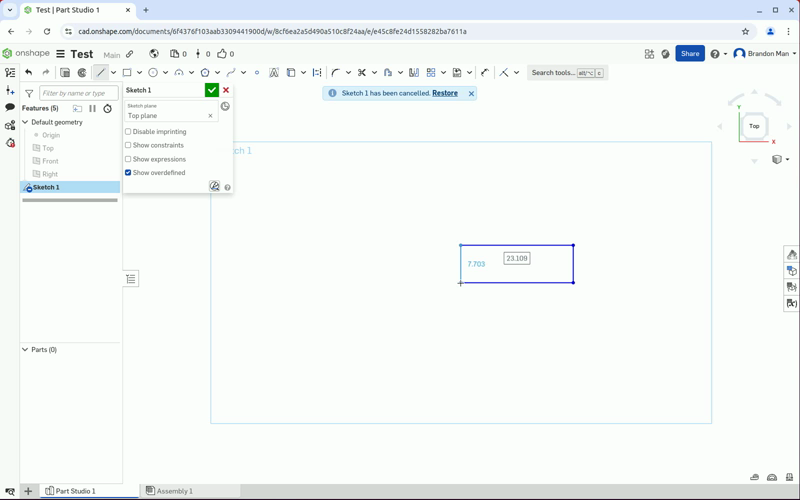
key(esc)
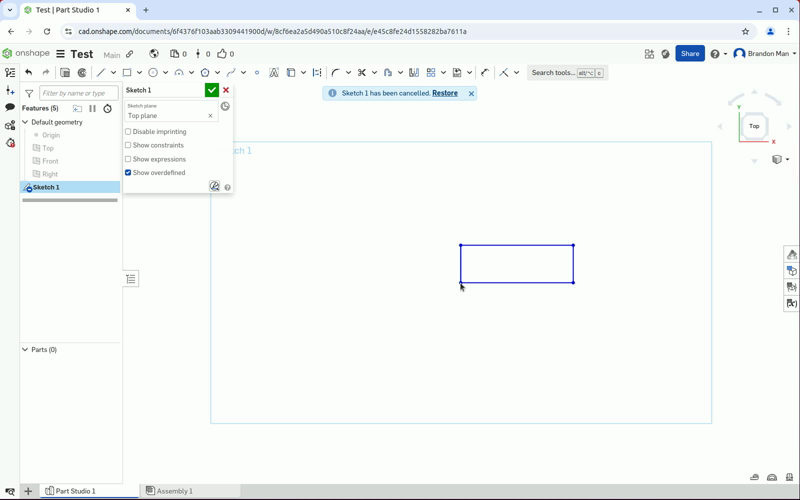
mouse_move(563, 256)
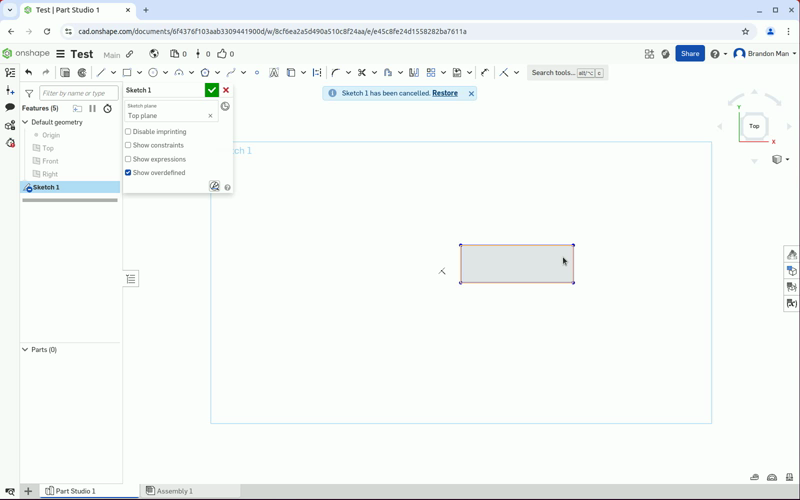
click(563, 256)
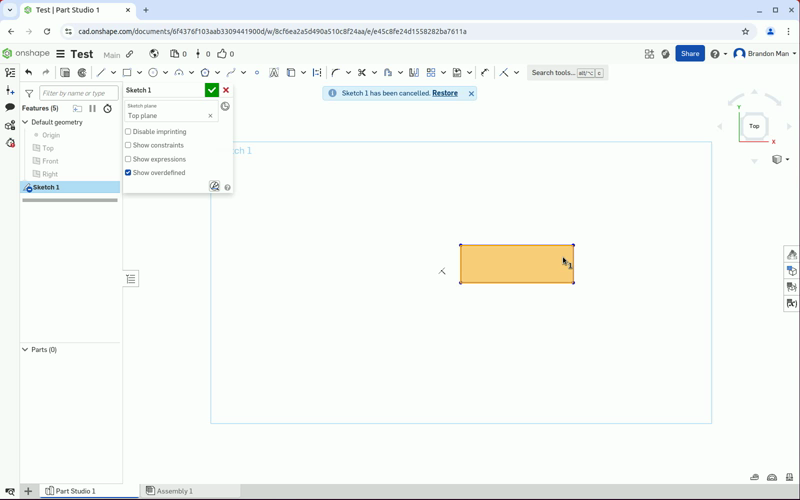
mouse_move(73, 352)
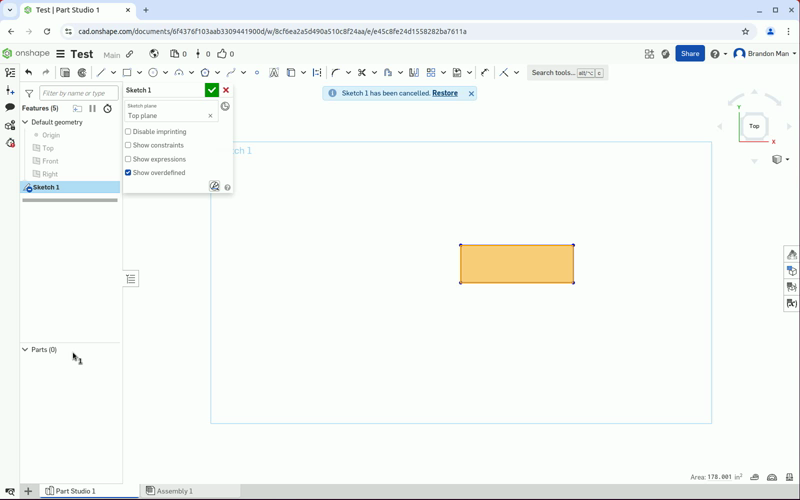
key(shift+y)
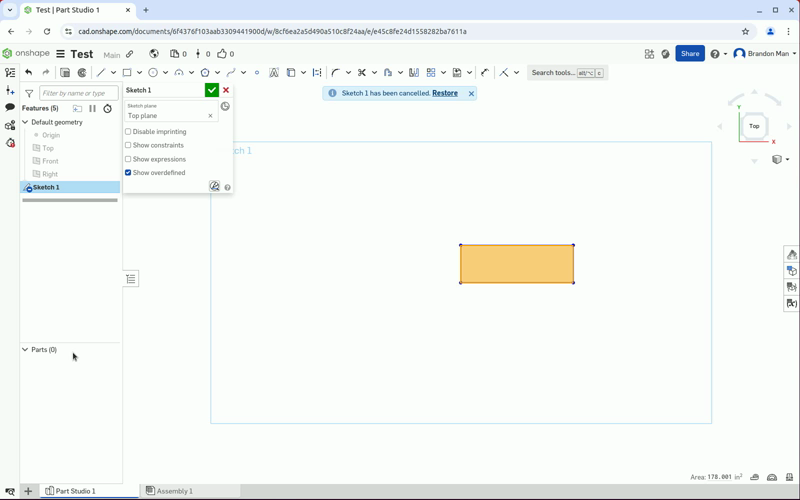
key(shift+e)
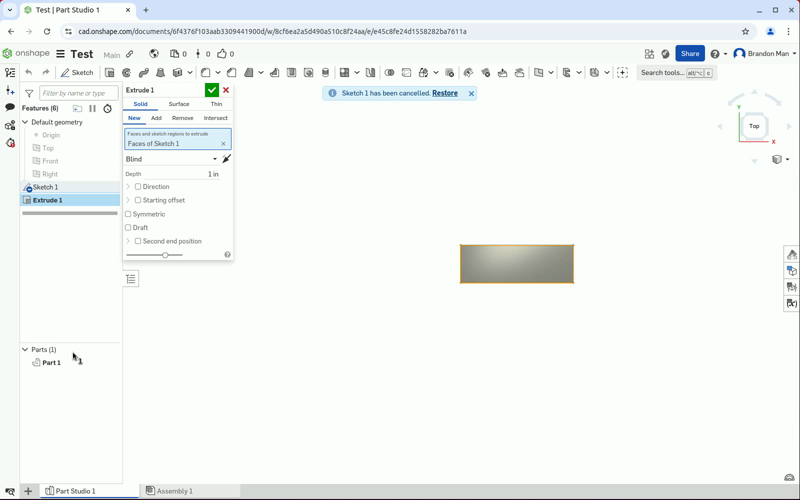
mouse_move(143, 106)
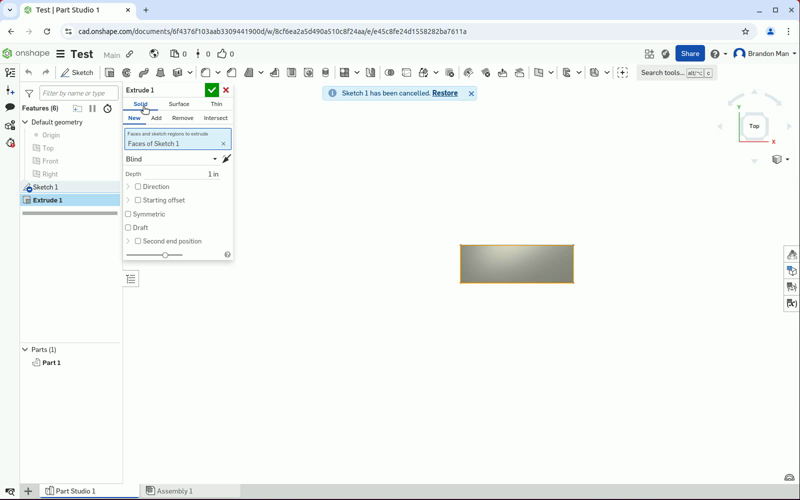
click(143, 106)
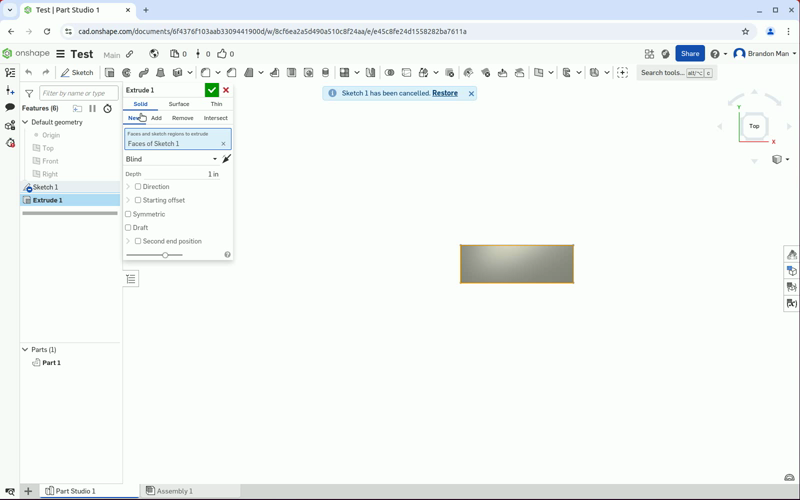
mouse_move(137, 120)
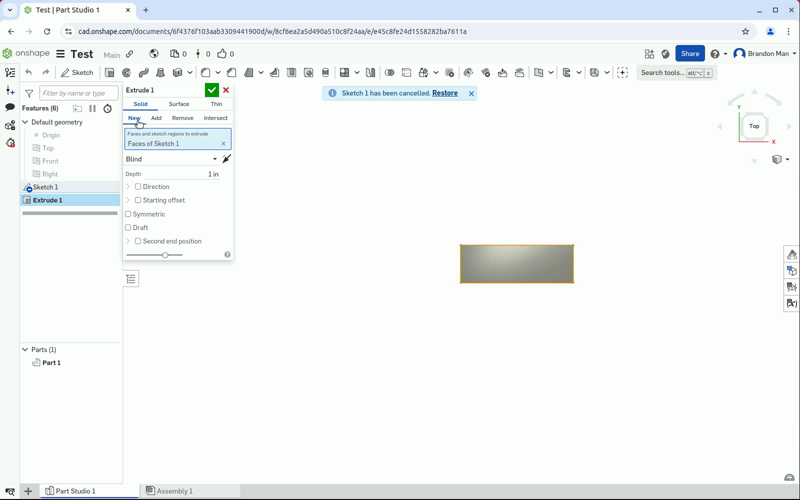
click(137, 120)
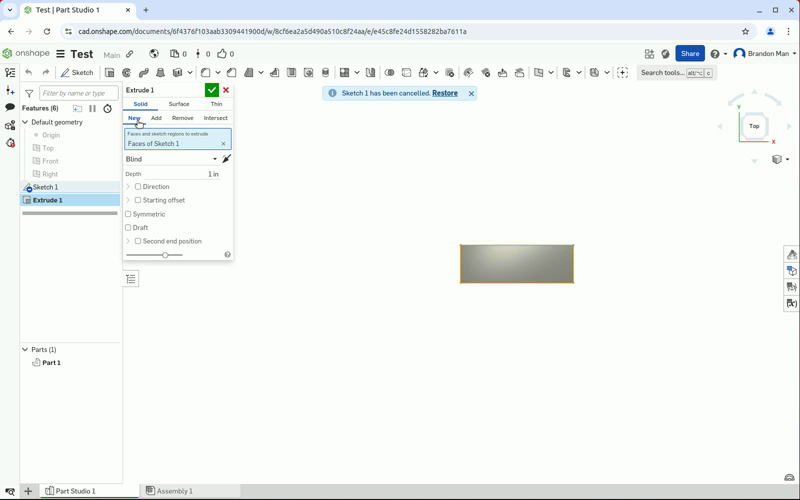
key(tab, 4)
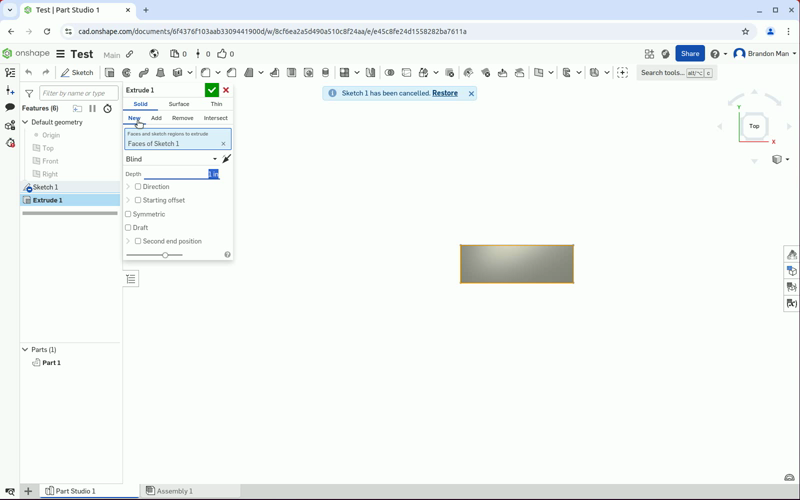
text(20.46)
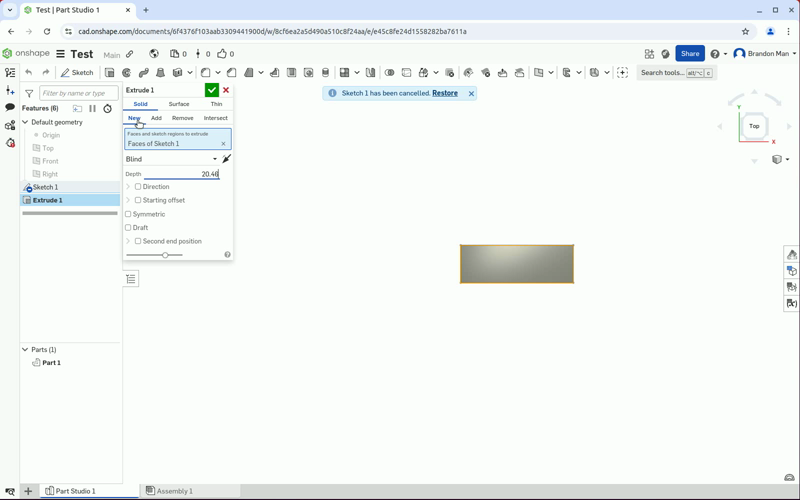
key(enter)
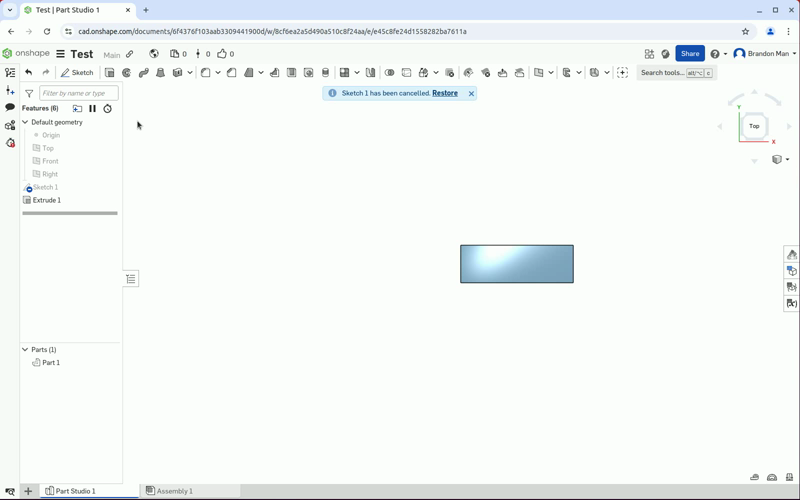
key(shift+h)
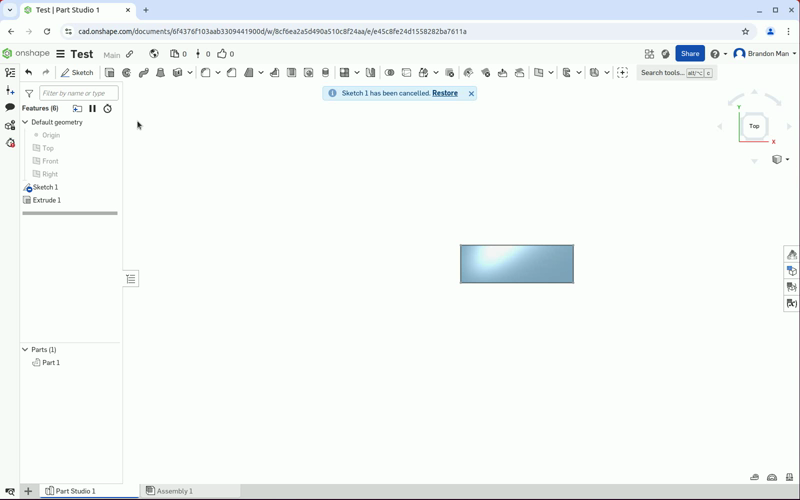
key(shift+h)
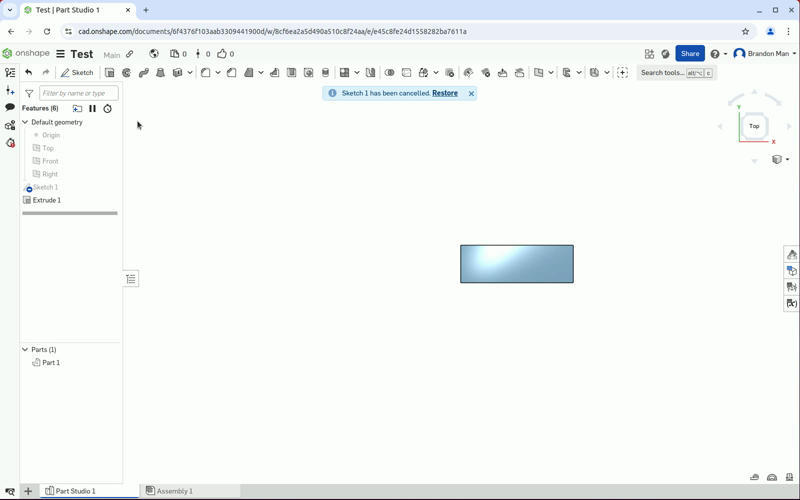
mouse_move(73, 189)
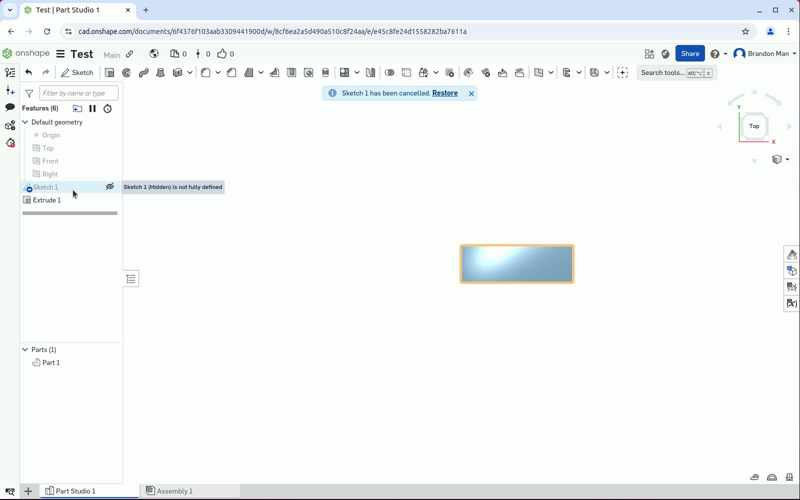
click(73, 189)
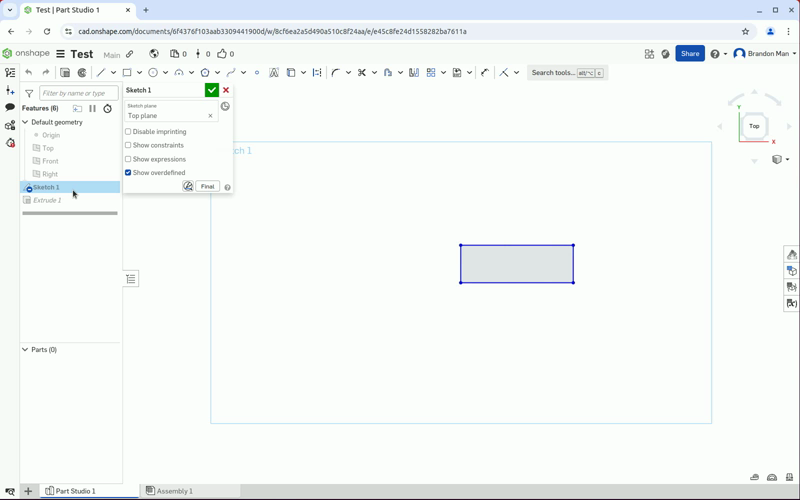
mouse_move(229, 92)
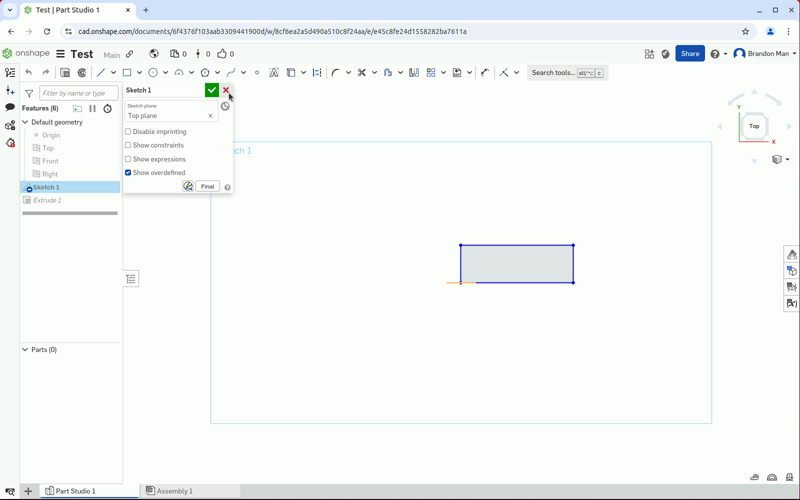
click(229, 92)
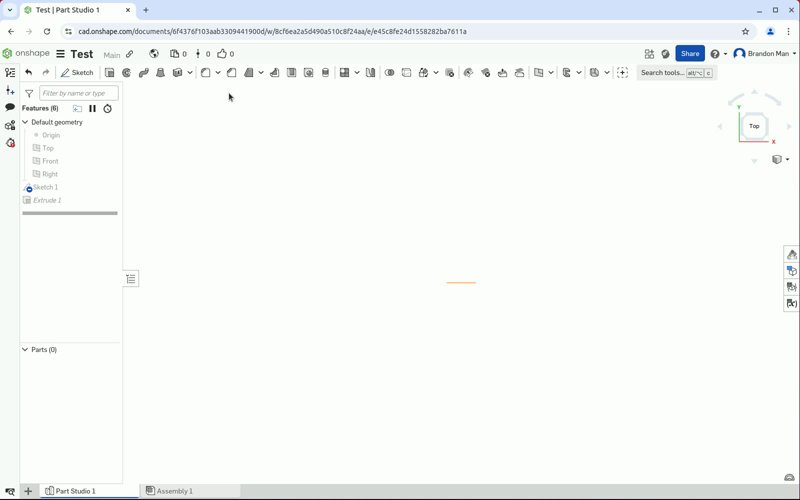
mouse_move(73, 352)
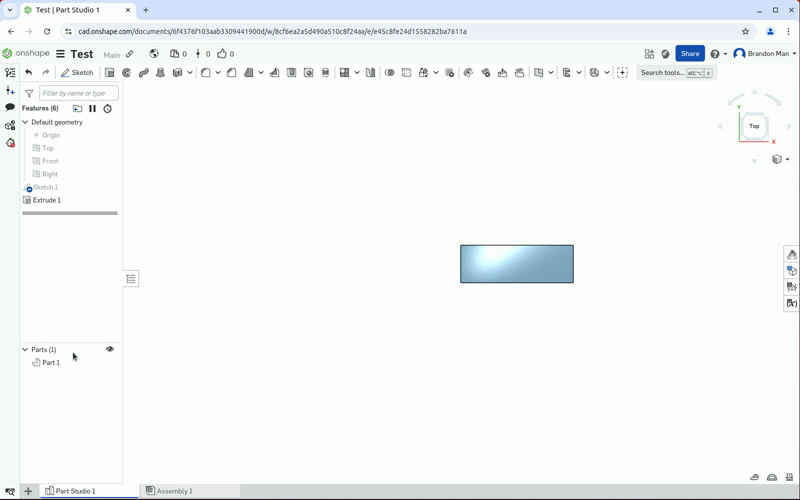
key(y)
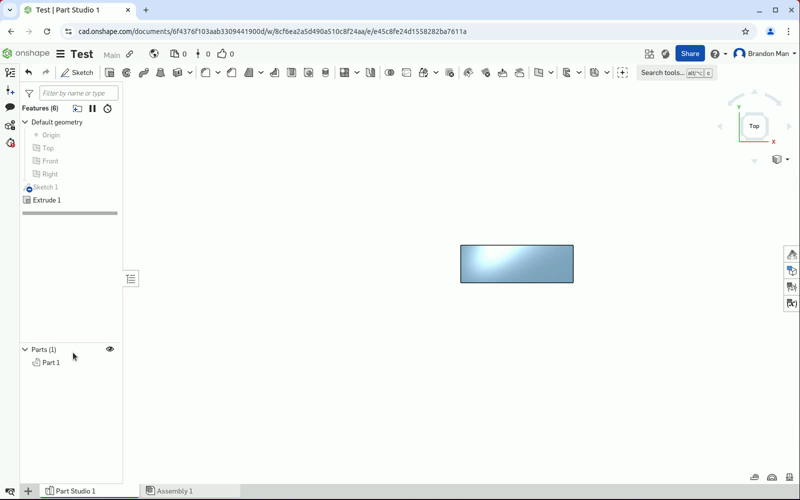
key(shift+p)
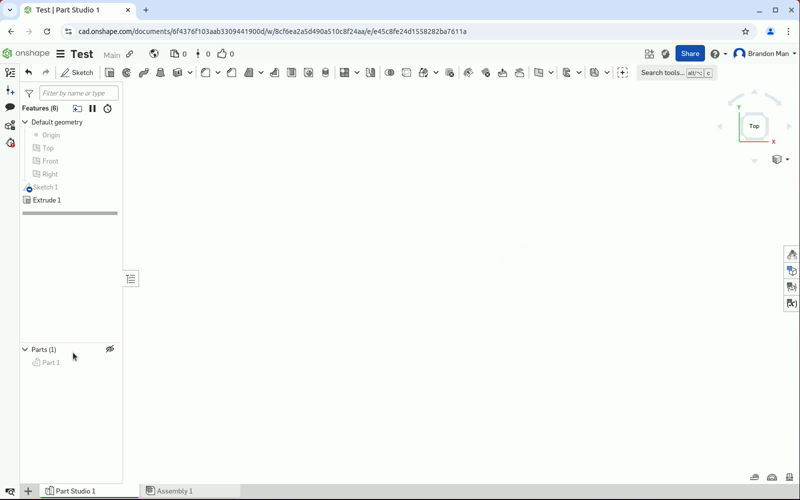
key(space)
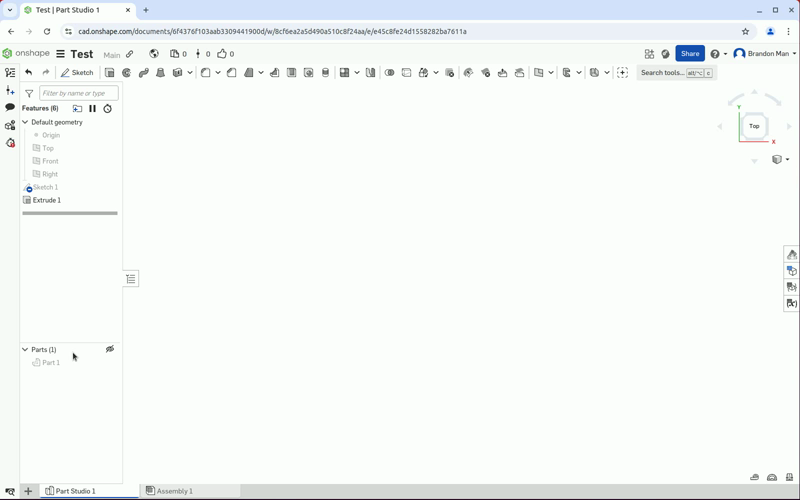
key_down(shift)
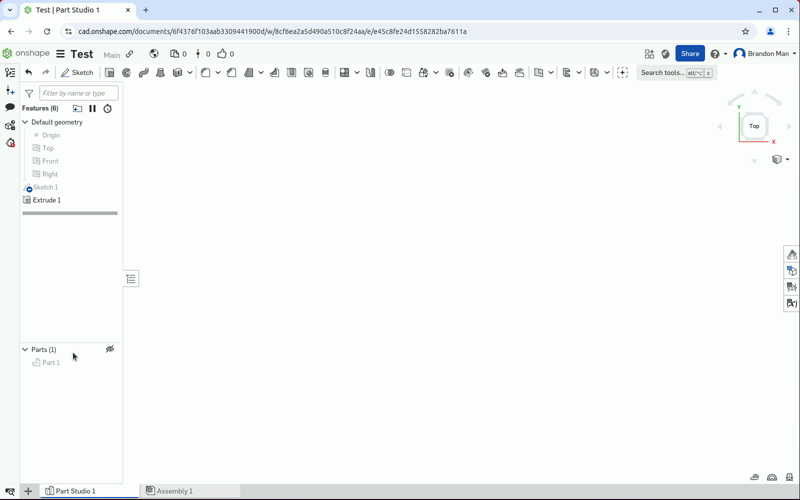
key(up)
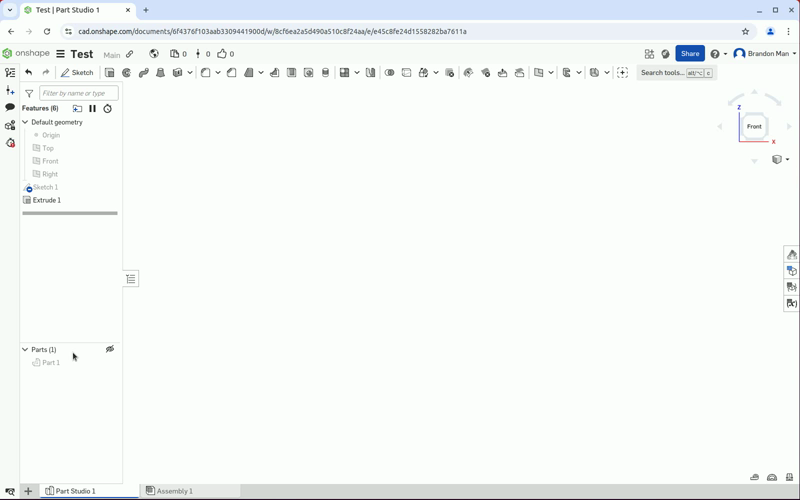
key_up(shift)
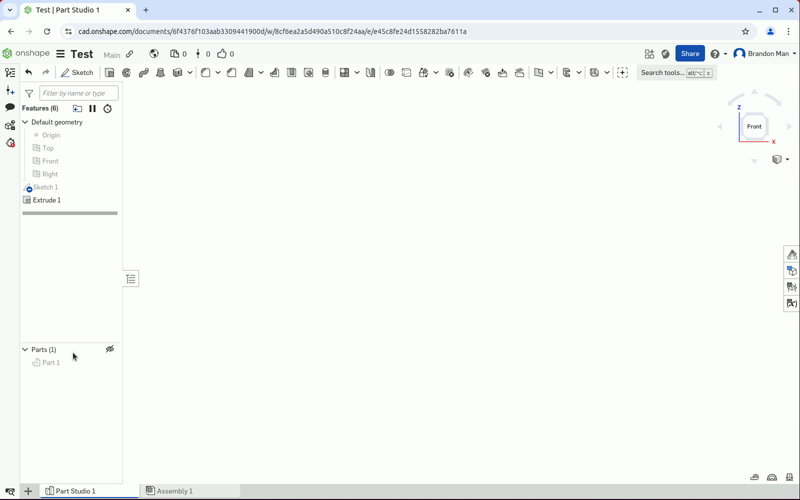
mouse_move(73, 352)
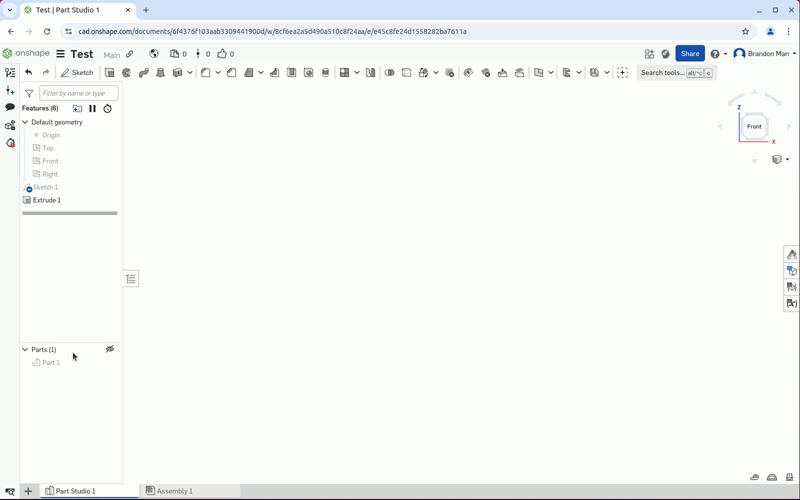
key(shift+y)
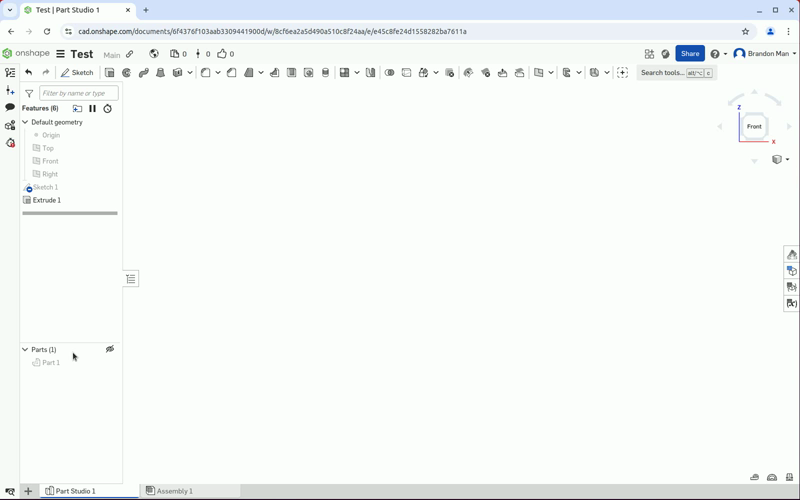
key(shift+s)
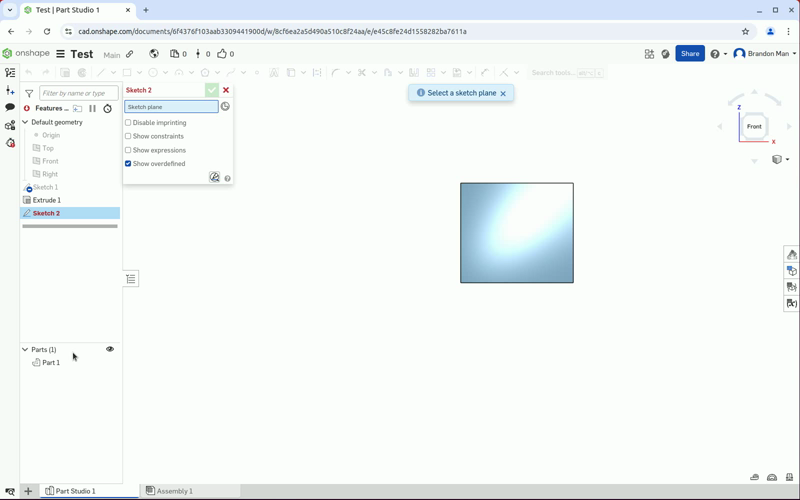
mouse_move(73, 163)
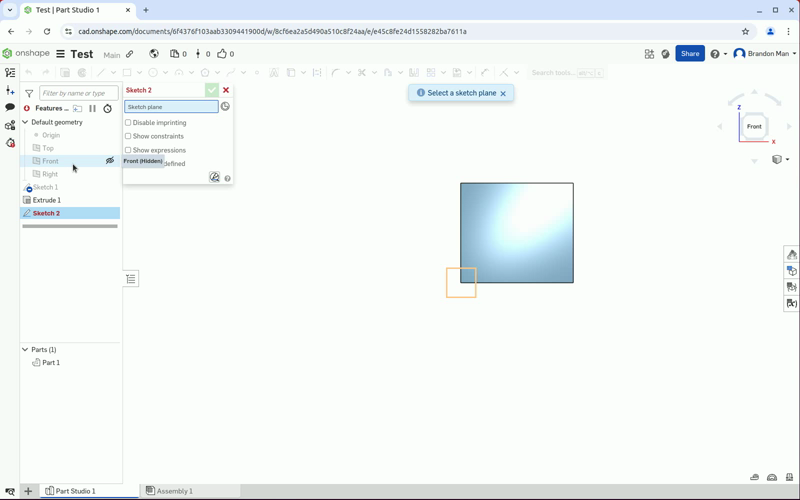
click(73, 163)
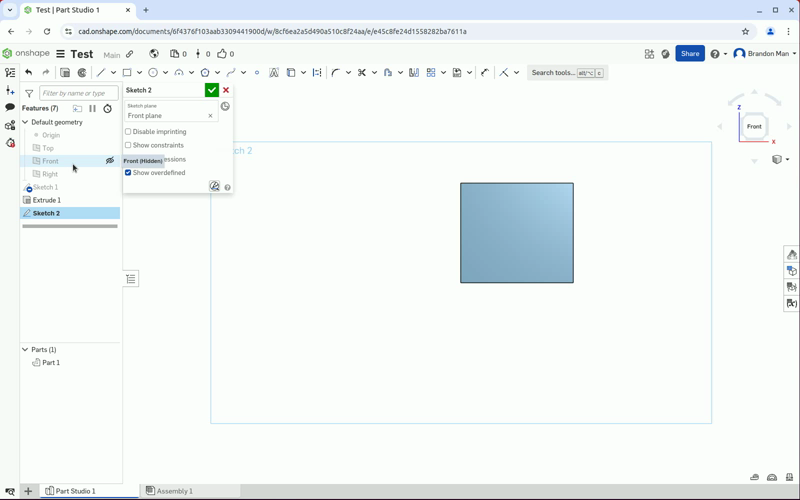
mouse_move(73, 352)
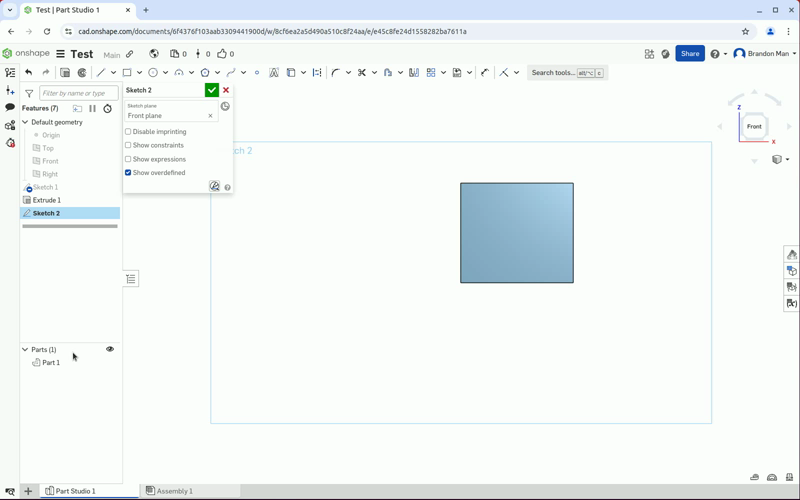
key(y)
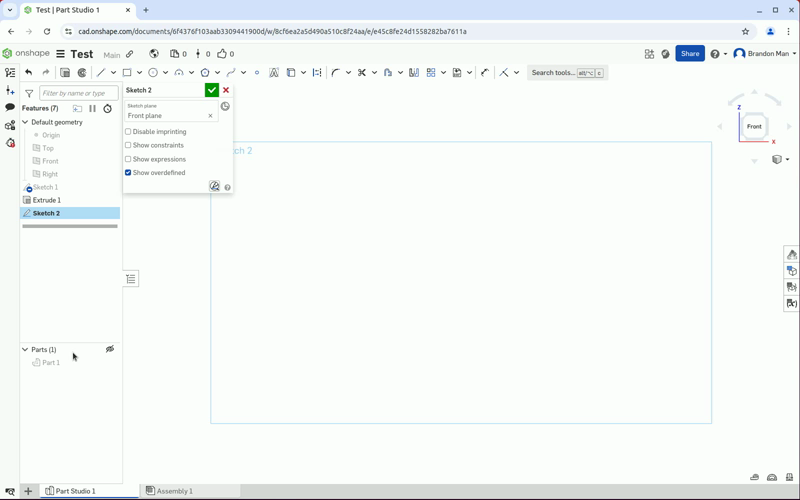
key(l)
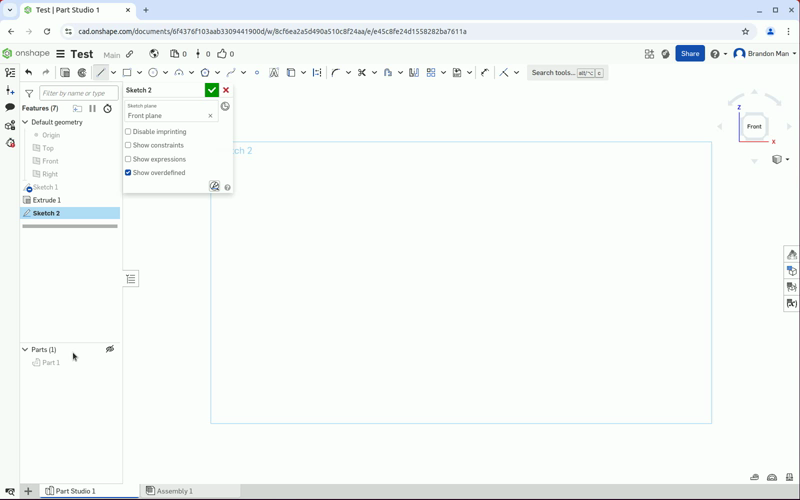
key_down(shift)
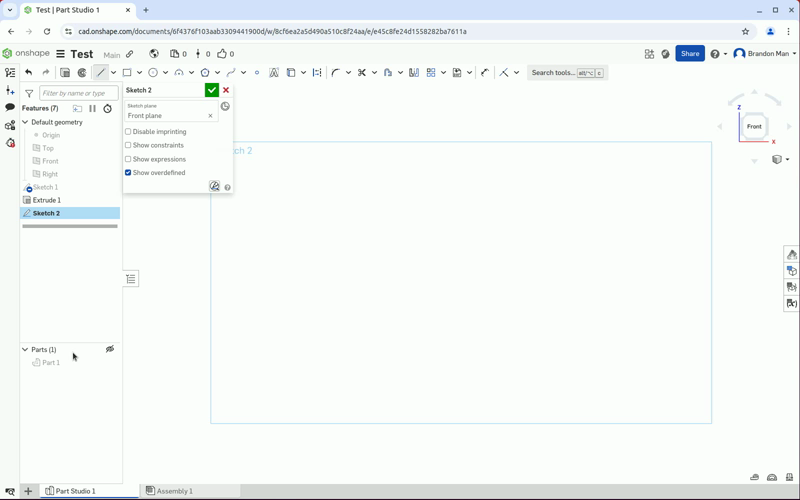
mouse_move(463, 280)
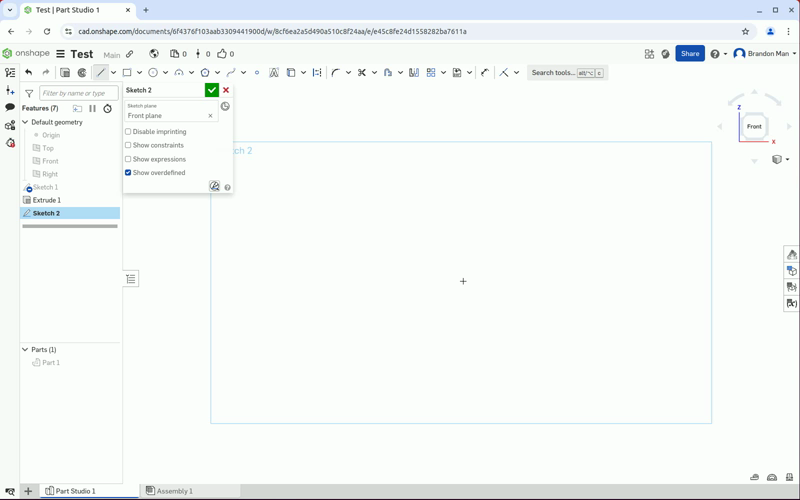
click(463, 280)
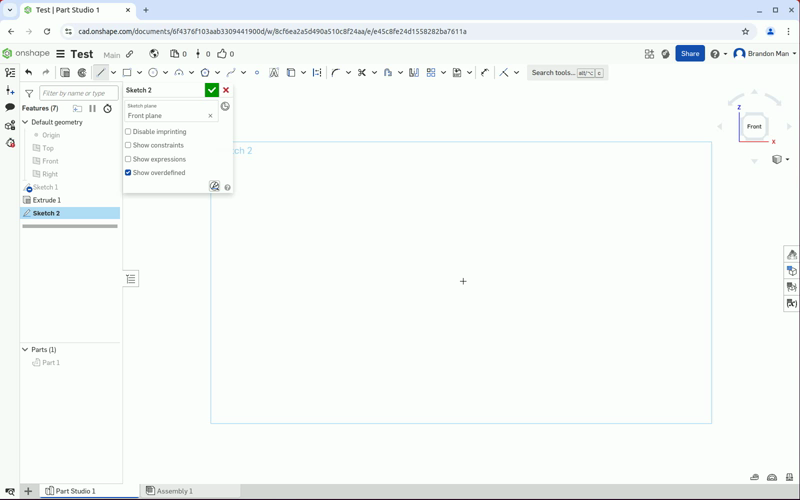
key_up(shift)
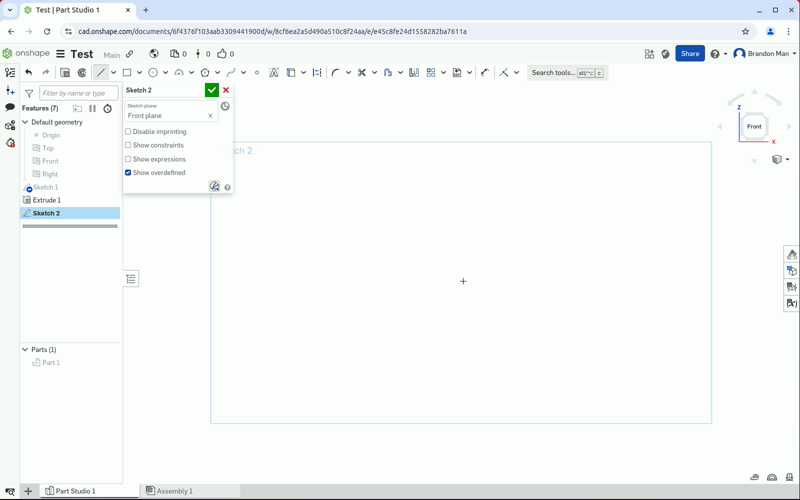
key_down(shift)
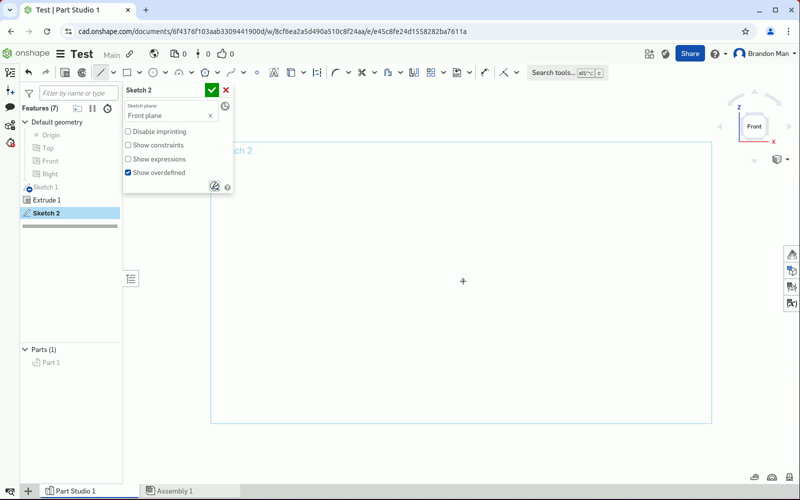
mouse_move(570, 280)
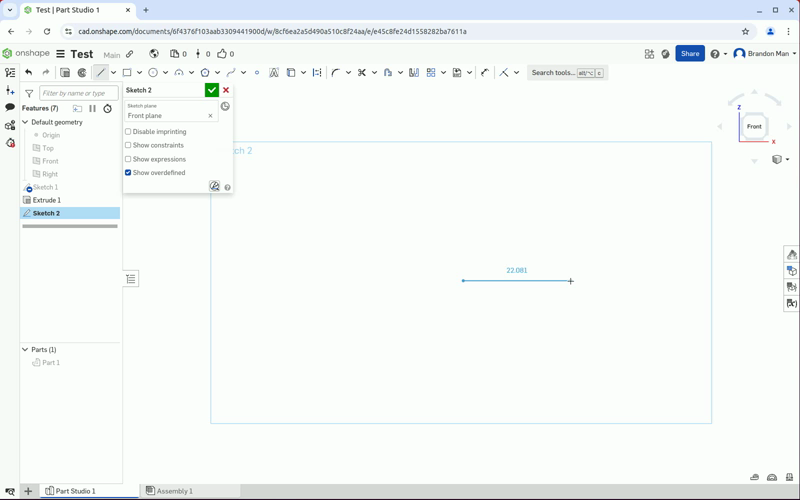
click(570, 280)
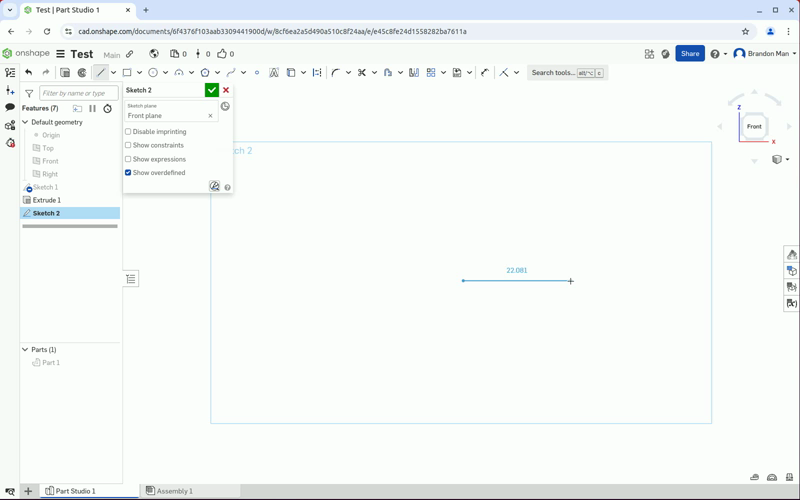
key_up(shift)
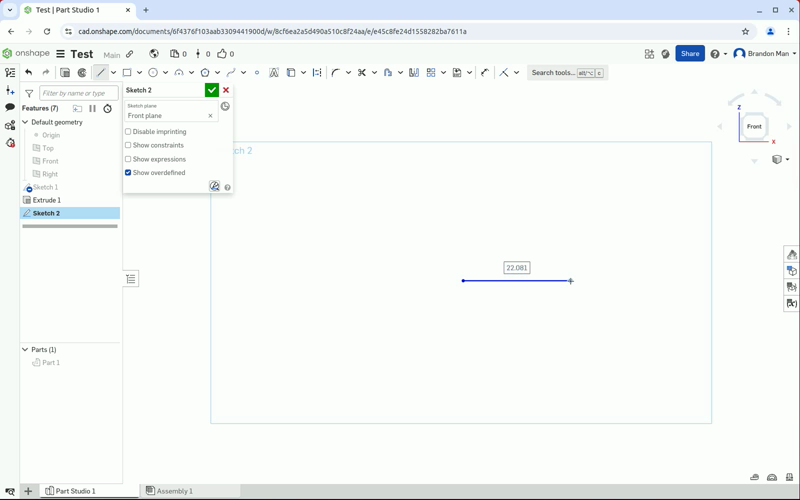
key_down(shift)
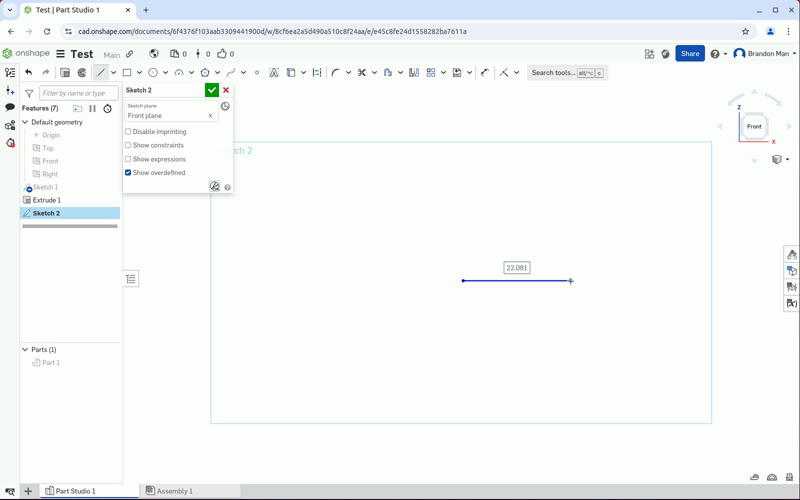
mouse_move(570, 185)
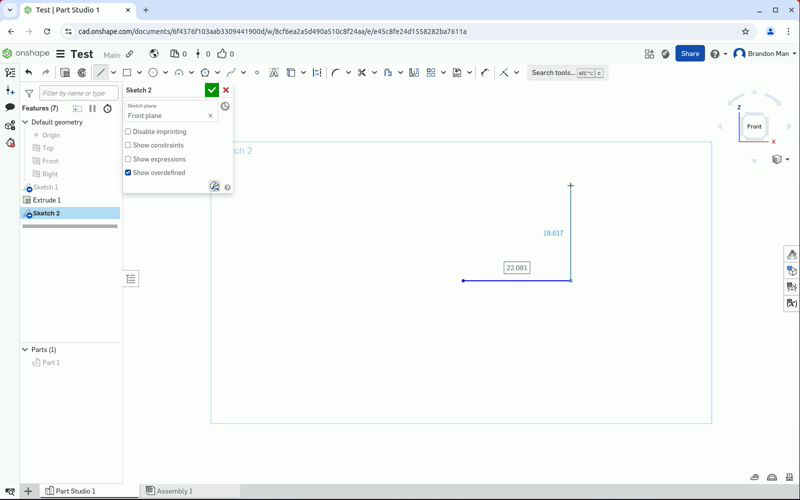
click(570, 185)
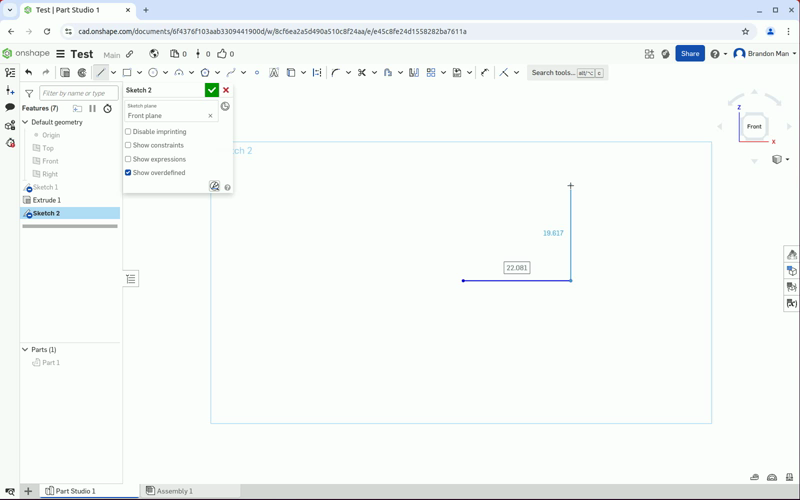
key_up(shift)
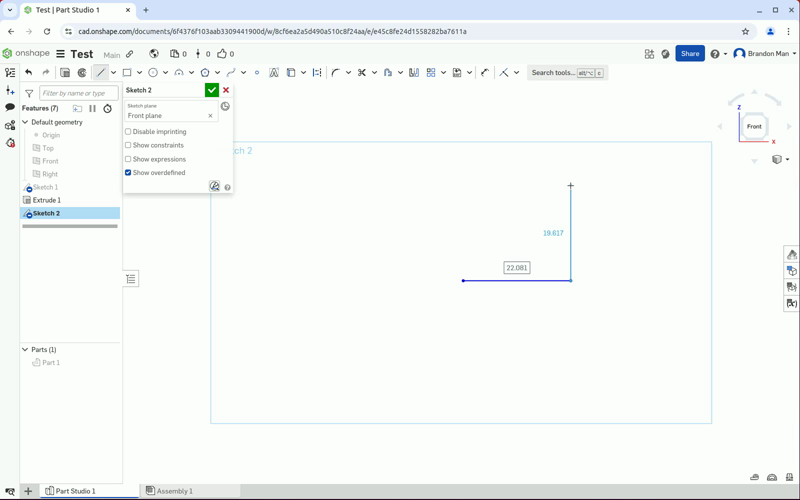
key_down(shift)
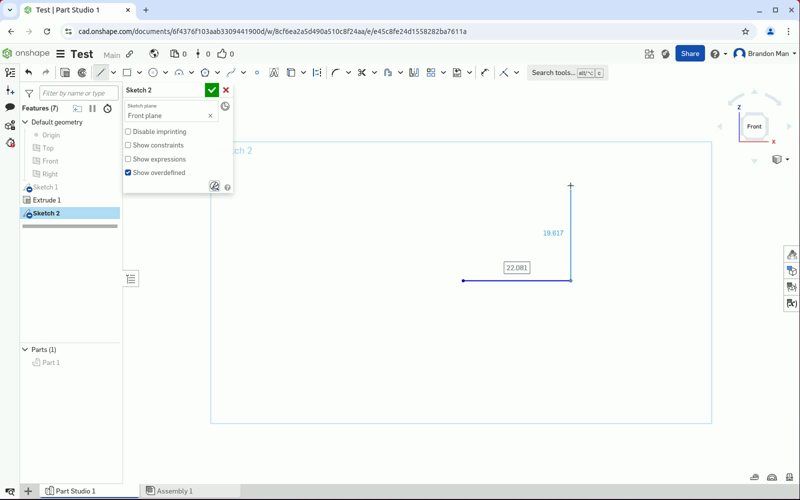
mouse_move(463, 185)
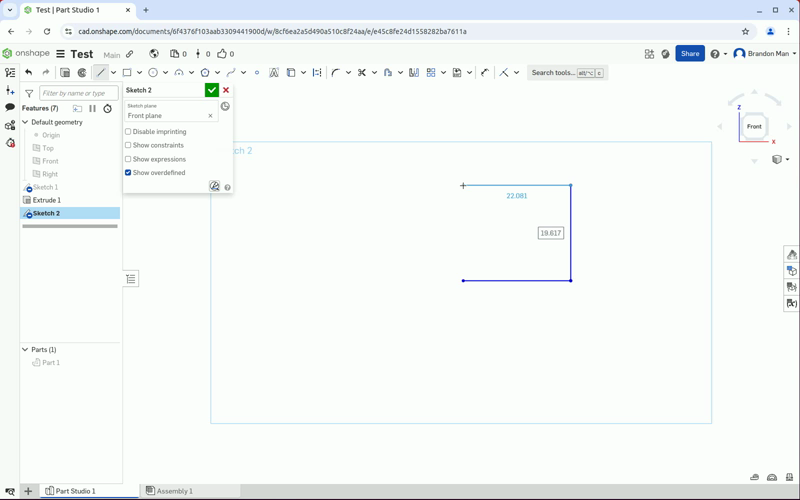
click(463, 185)
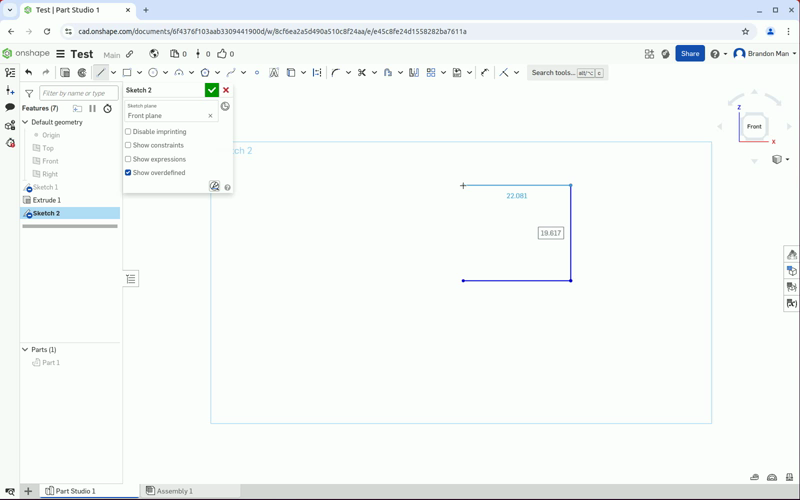
key_up(shift)
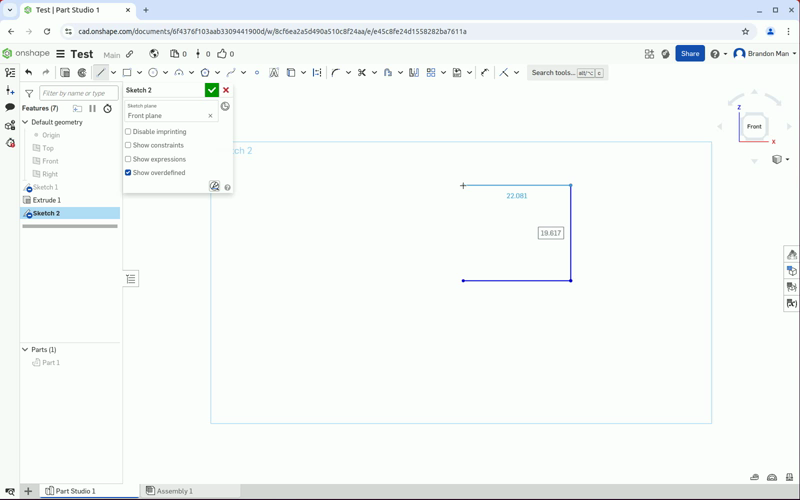
key_down(shift)
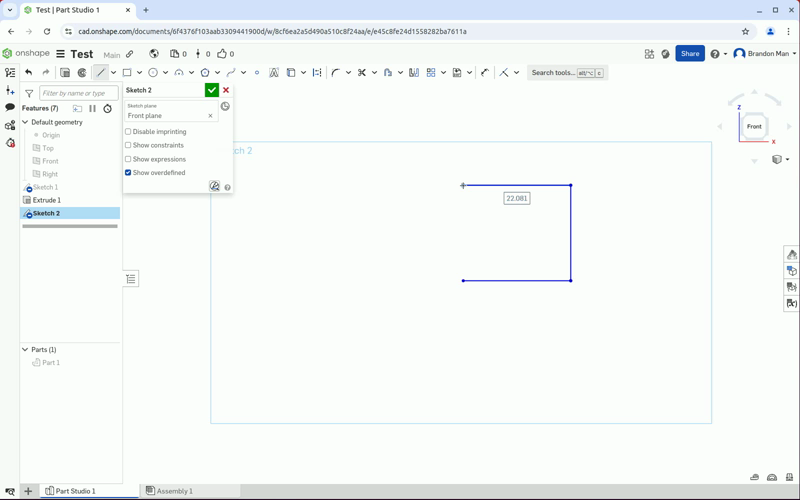
mouse_move(463, 280)
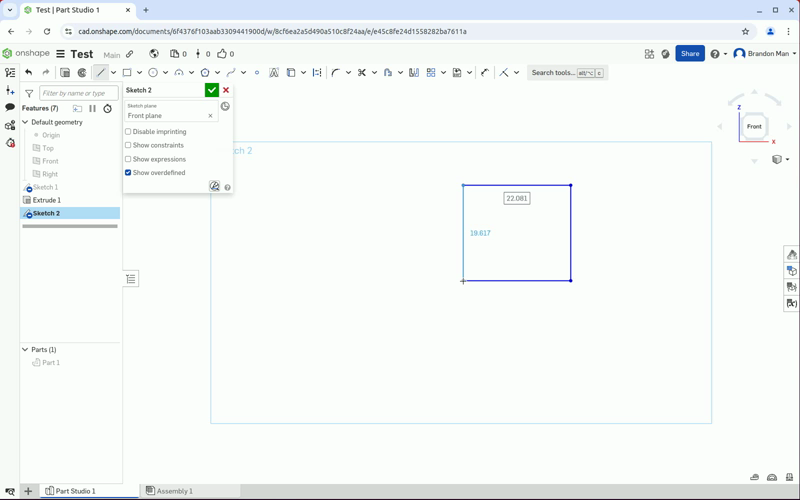
key_up(shift)
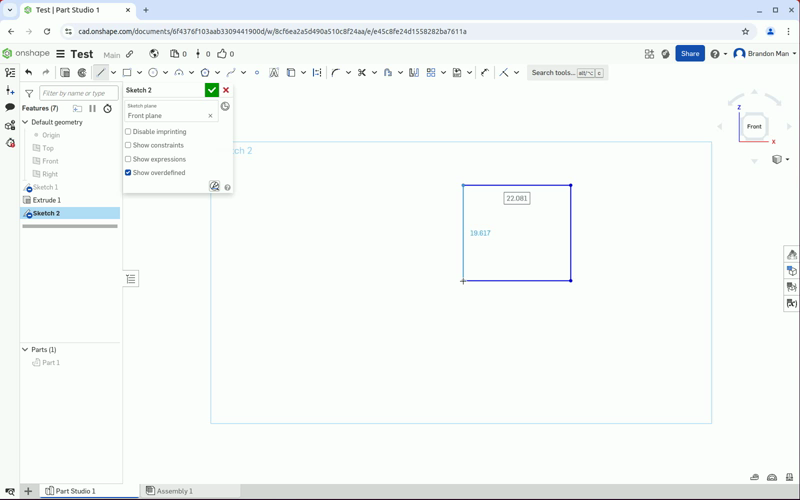
click(463, 280)
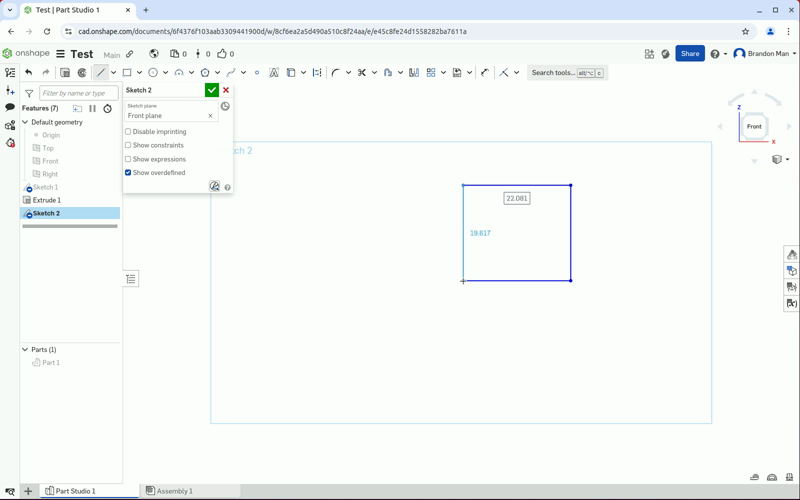
key(esc)
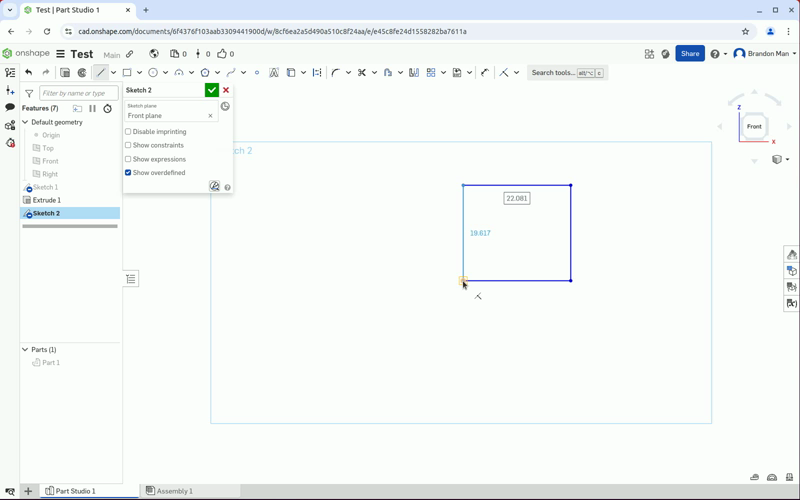
mouse_move(507, 198)
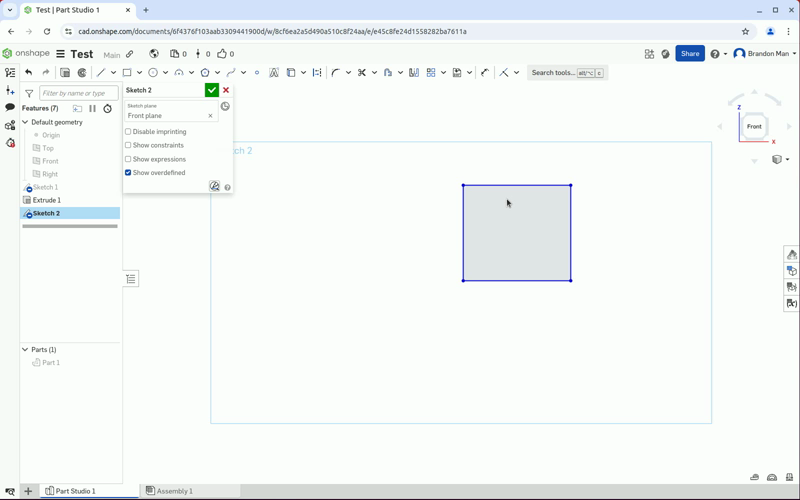
click(507, 198)
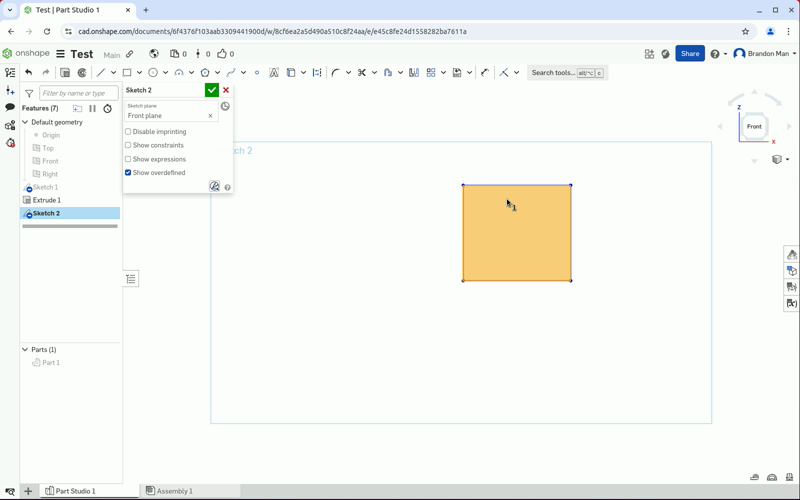
mouse_move(73, 352)
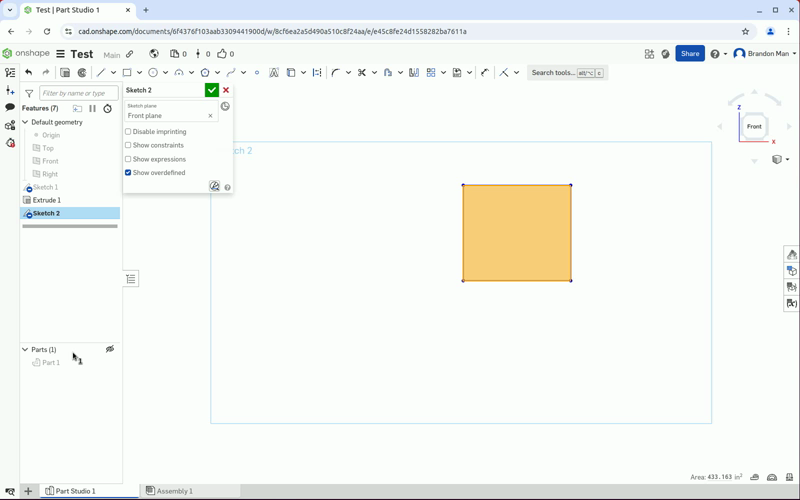
key(shift+y)
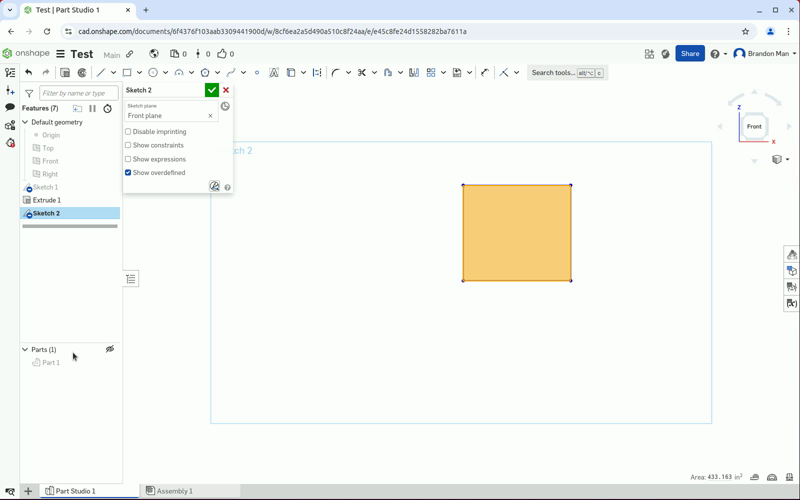
key(shift+e)
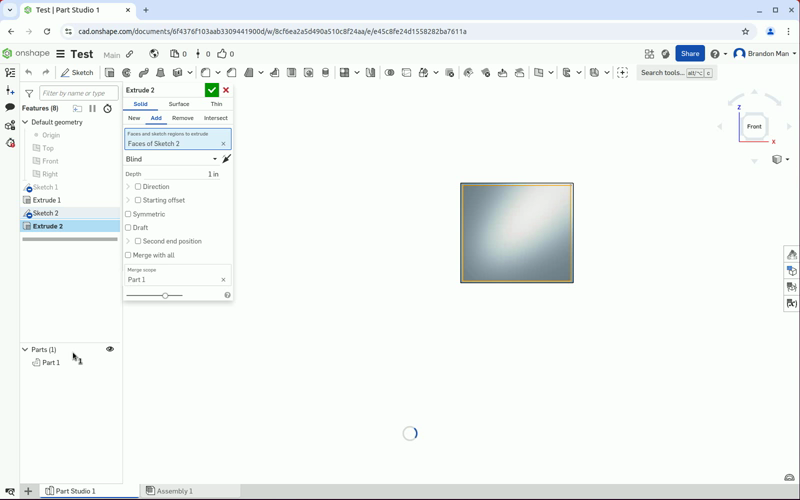
mouse_move(143, 106)
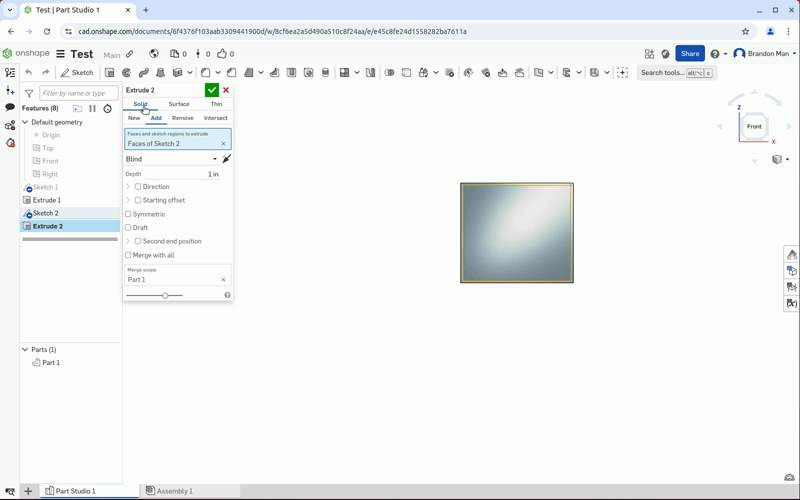
click(143, 106)
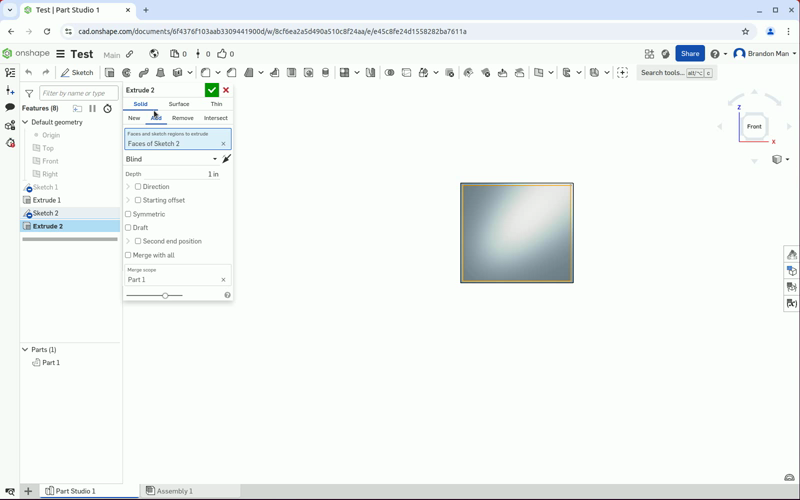
mouse_move(186, 120)
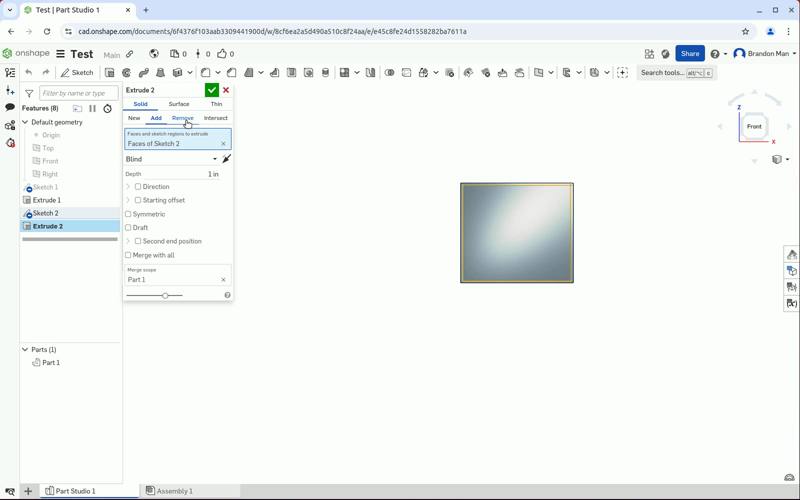
click(186, 120)
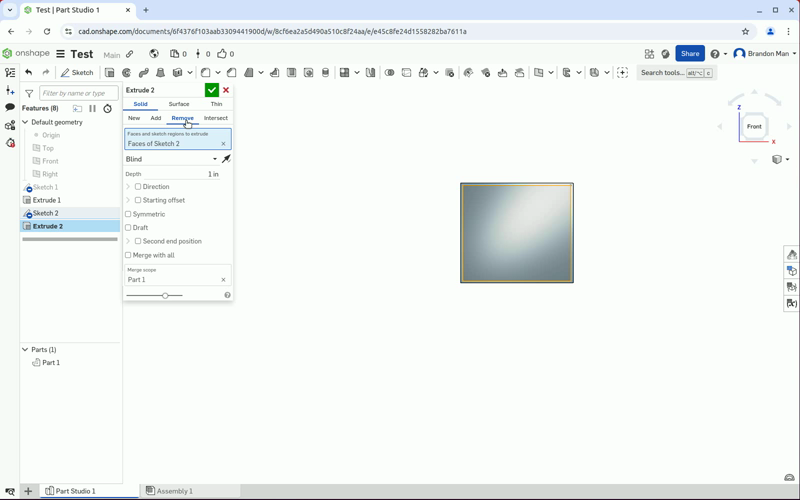
key(tab, 4)
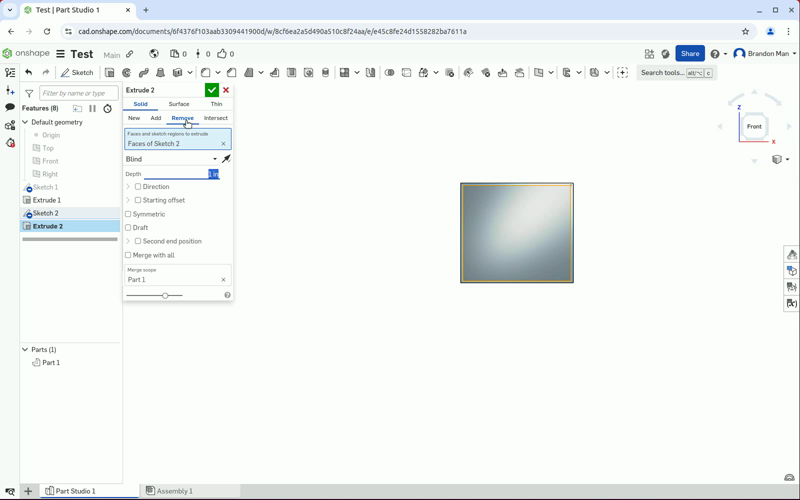
text(0.722)
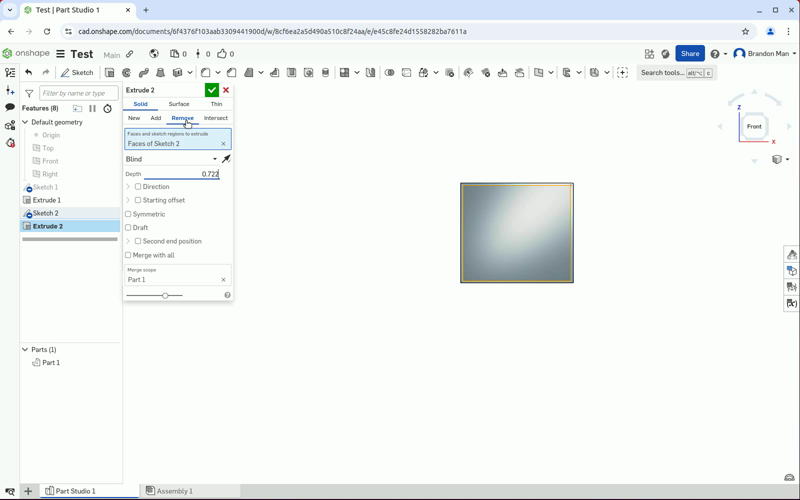
key(tab, 6)
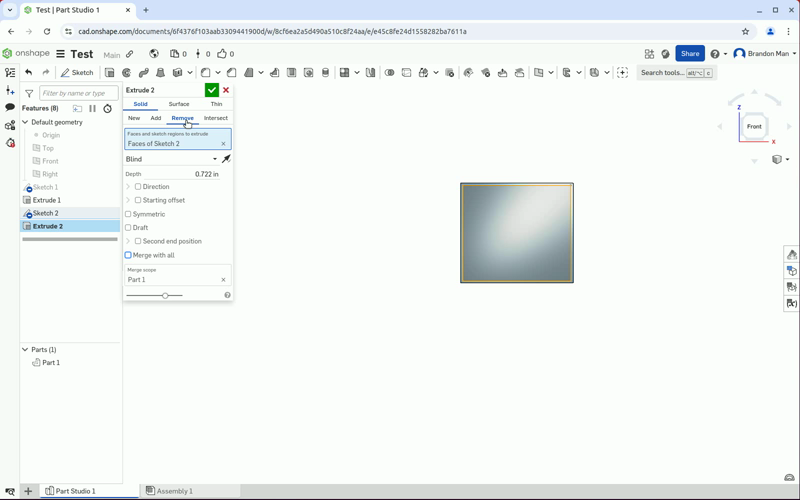
key(space)
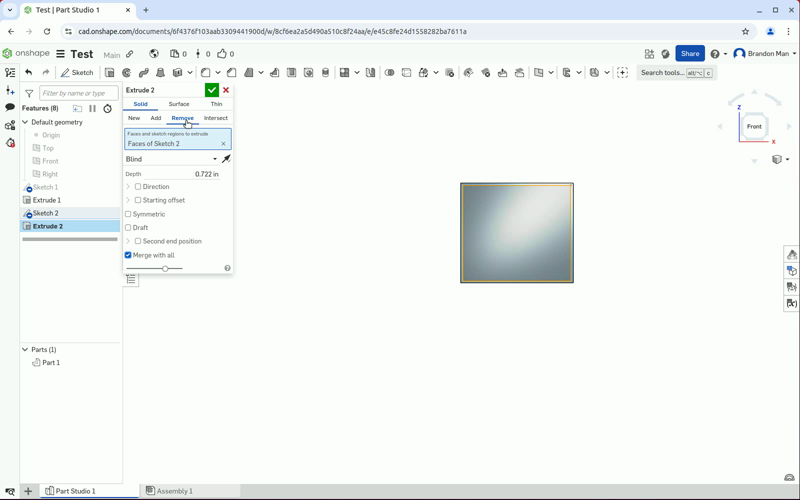
key(enter)
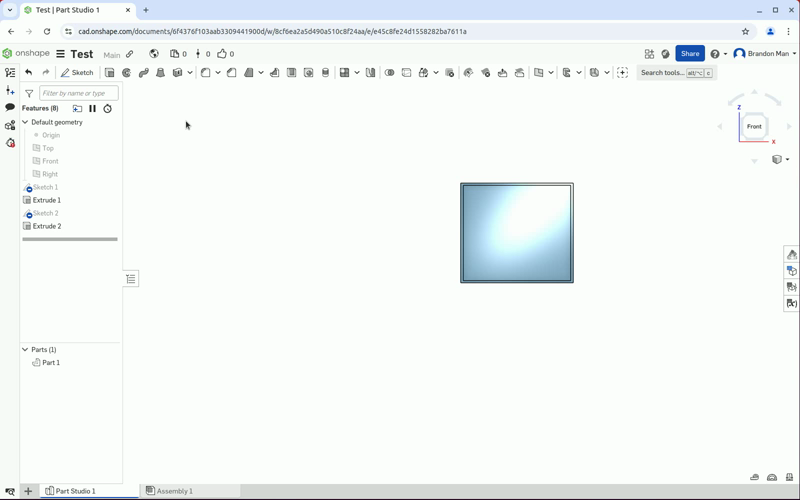
key(shift+h)
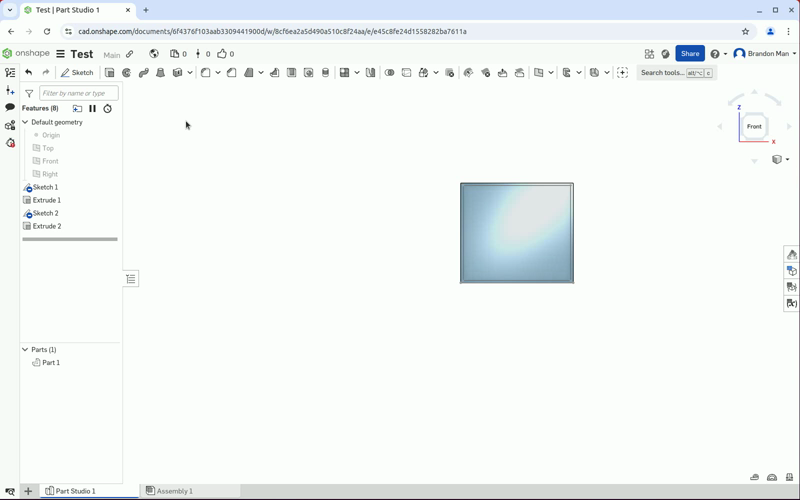
key(shift+h)
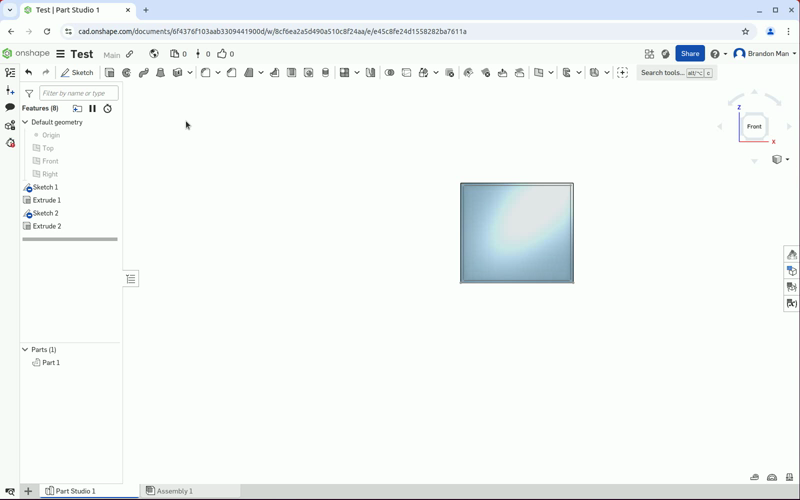
key(shift+7)
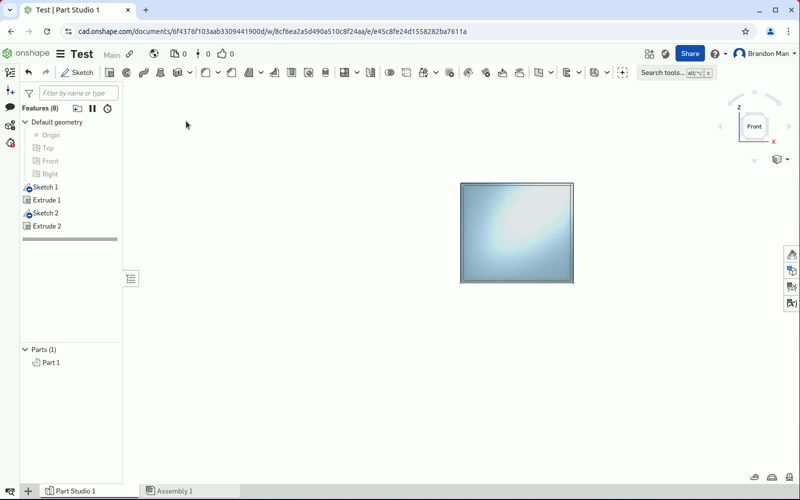
key(left, 2)
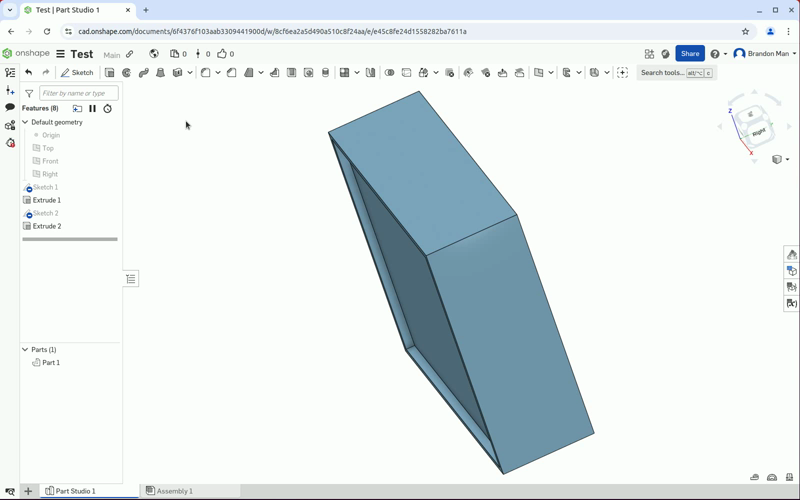
key(down, 2)
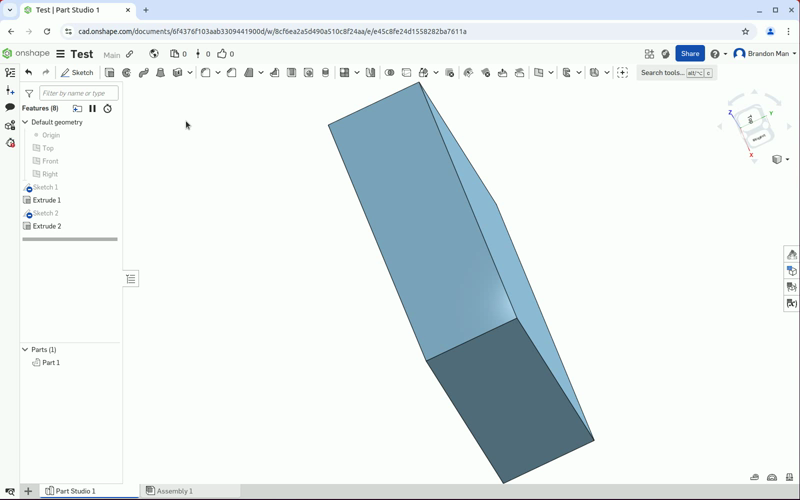
key(up, 2)
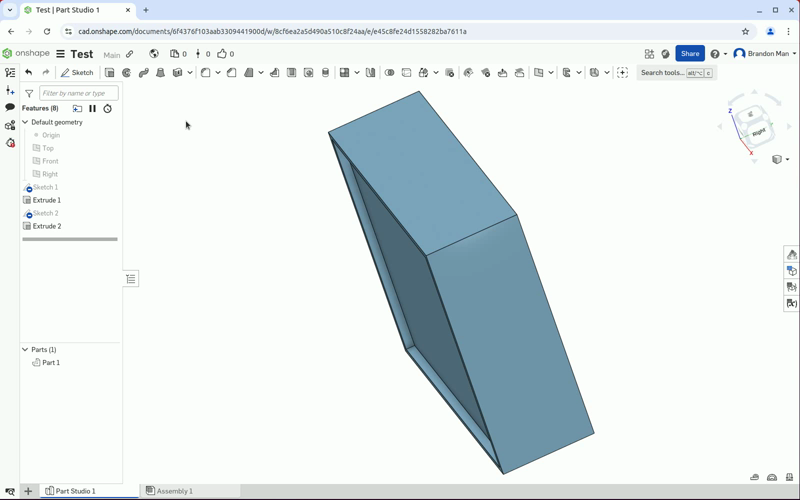
key(right, 2)
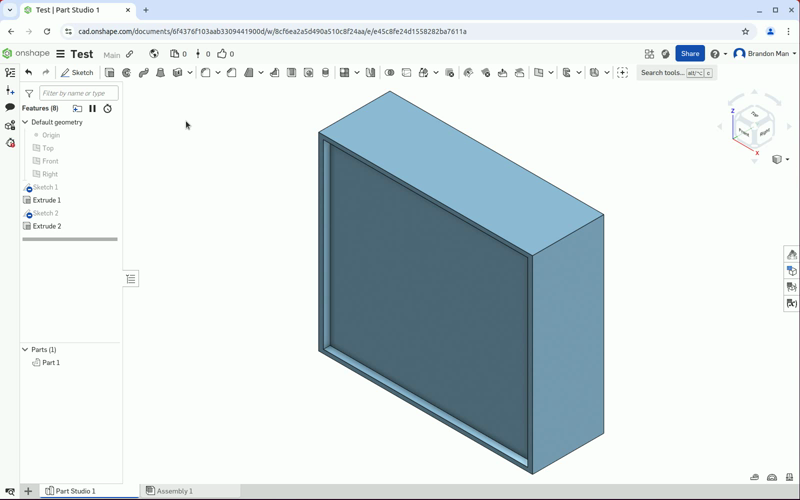
mouse_move(73, 189)
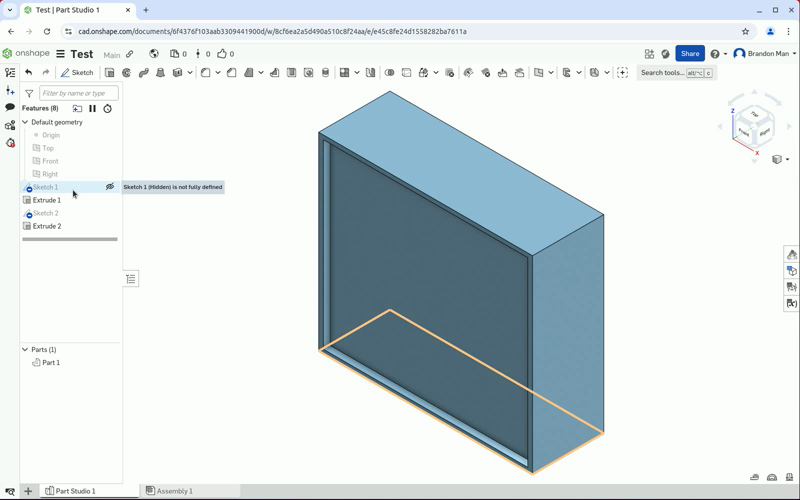
click(73, 189)